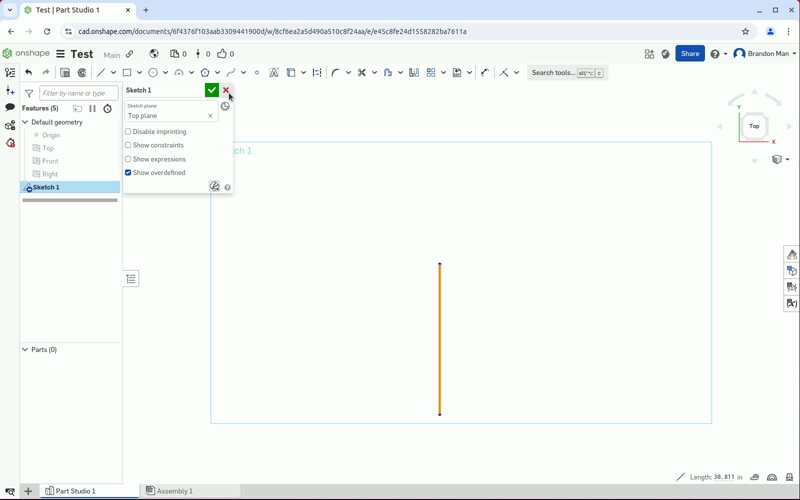
key(shift+h)
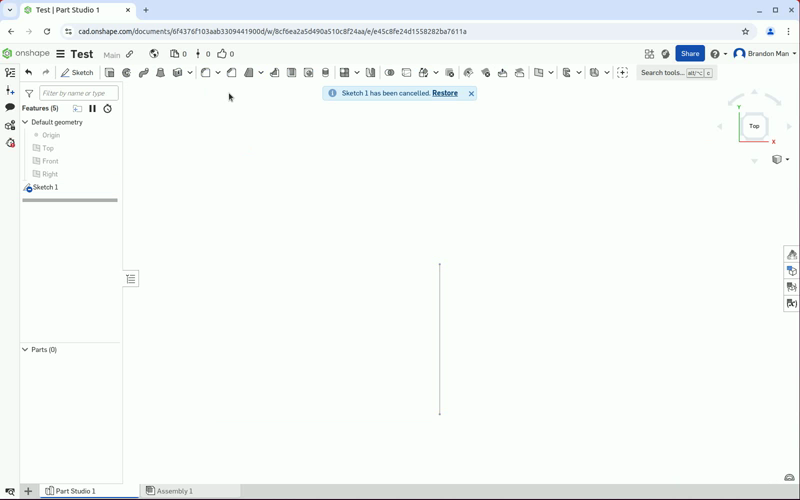
key(shift+s)
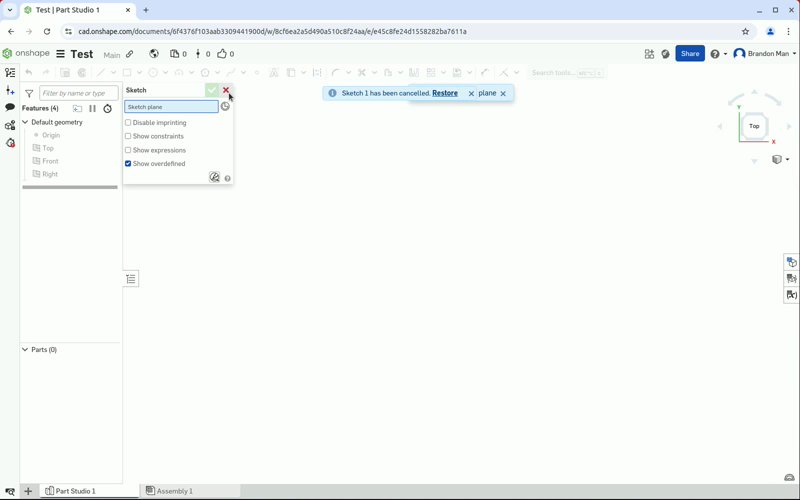
mouse_move(73, 150)
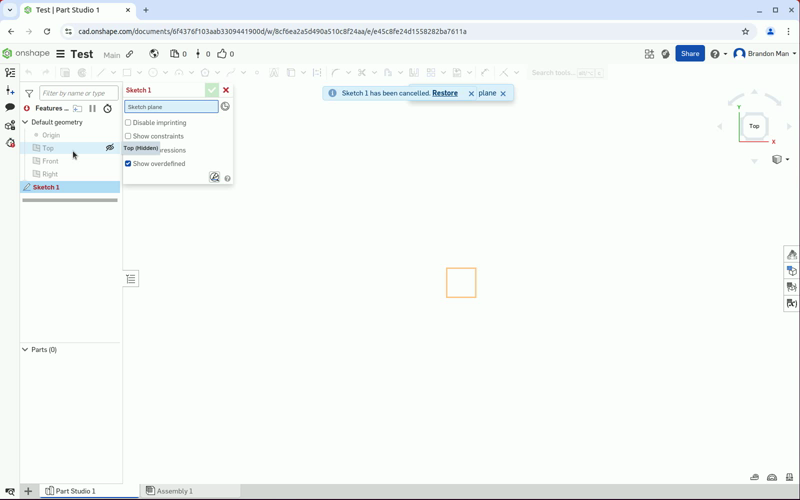
click(73, 150)
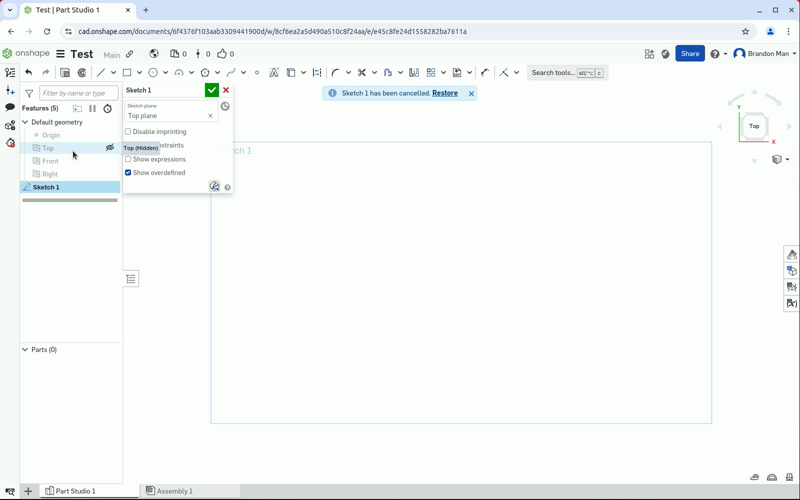
mouse_move(73, 352)
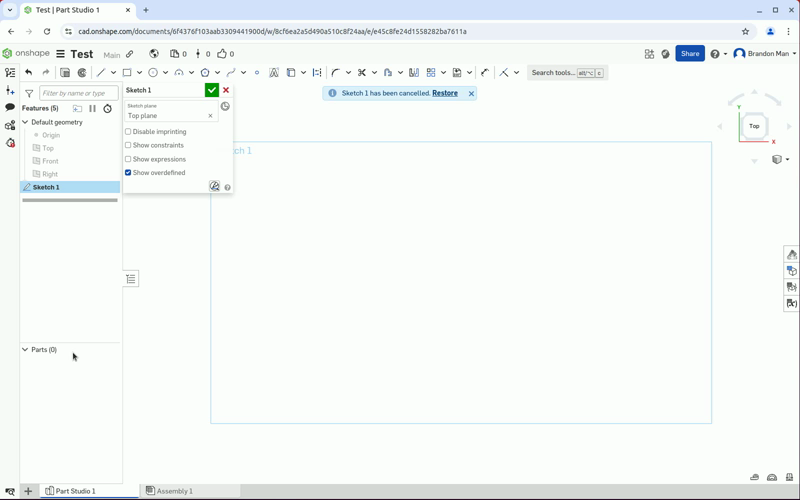
key(y)
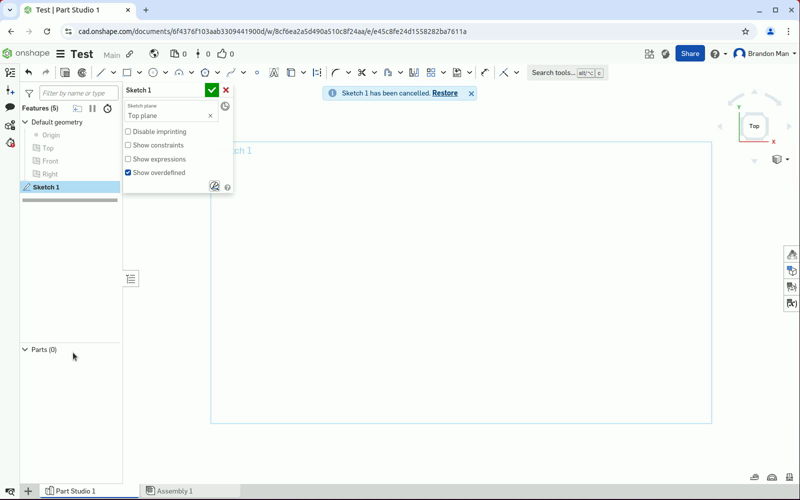
key(l)
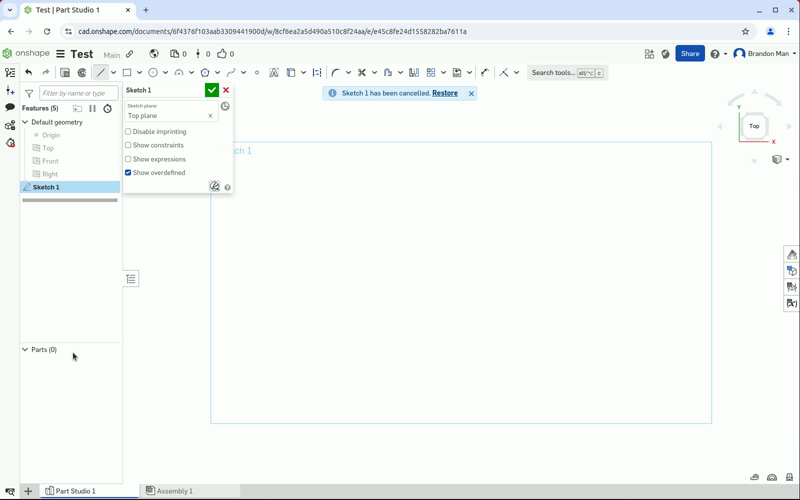
key_down(shift)
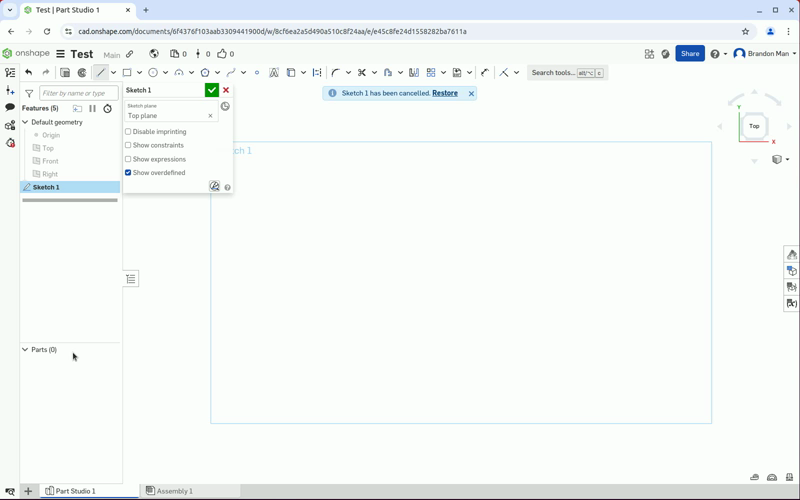
mouse_move(460, 259)
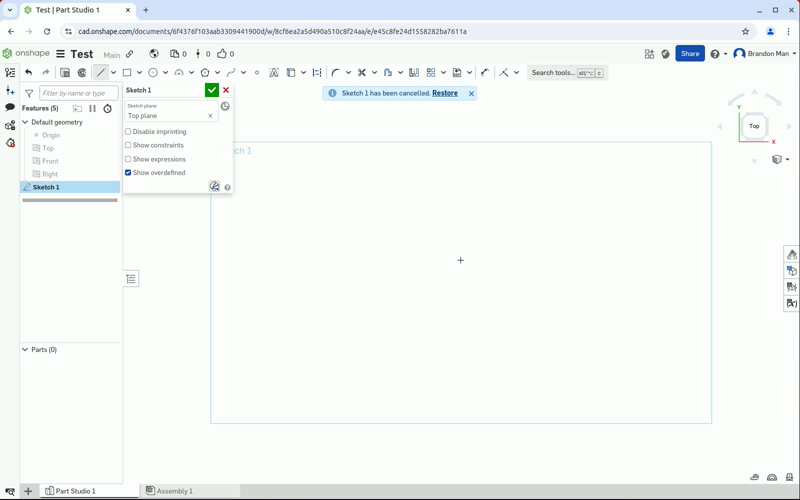
click(460, 259)
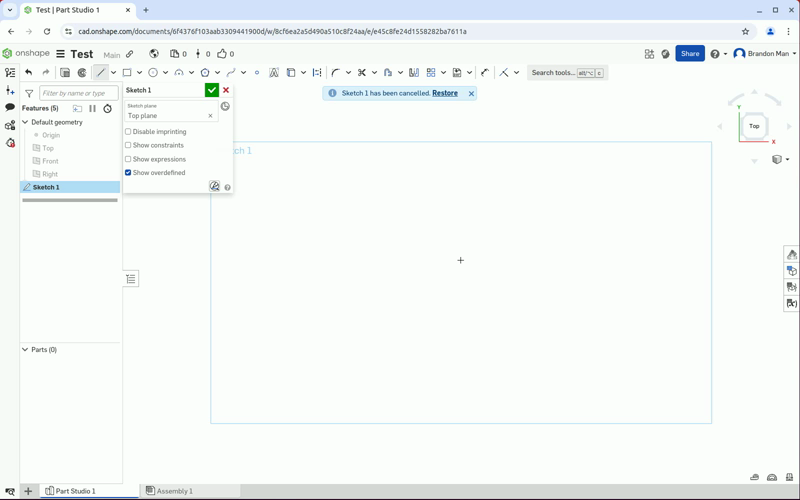
key_up(shift)
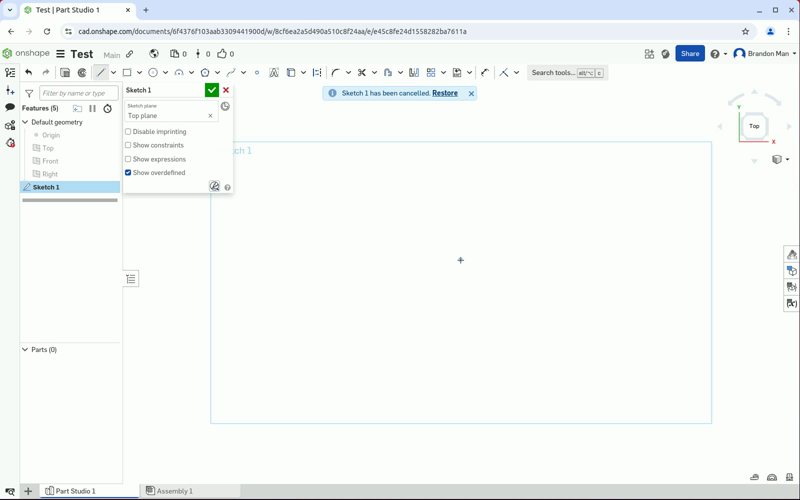
key_down(shift)
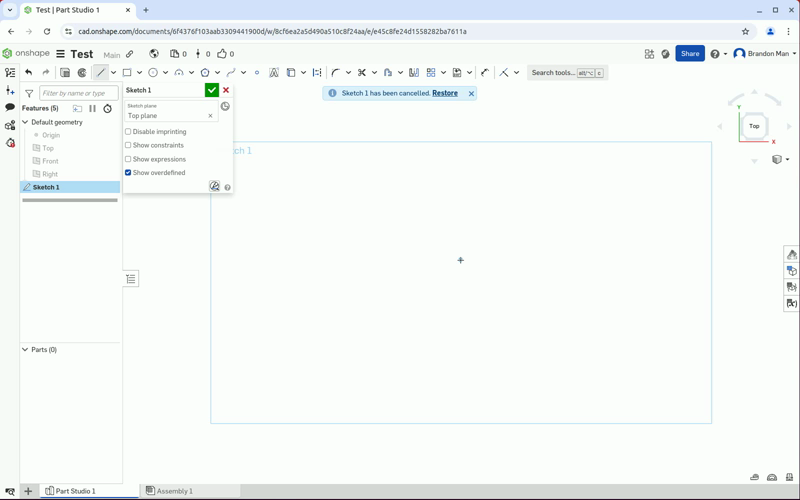
mouse_move(490, 259)
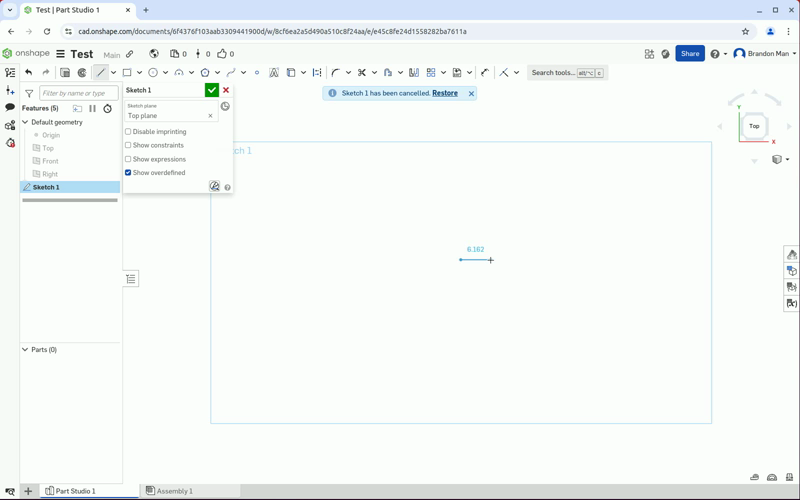
mouse_move(507, 259)
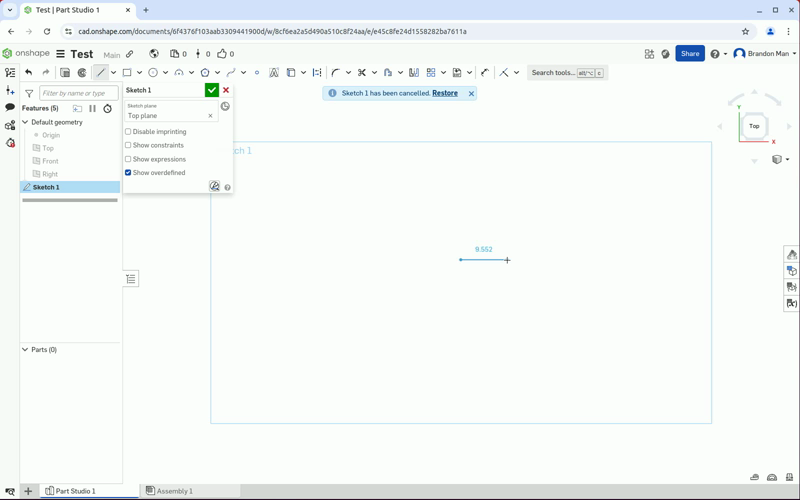
click(507, 259)
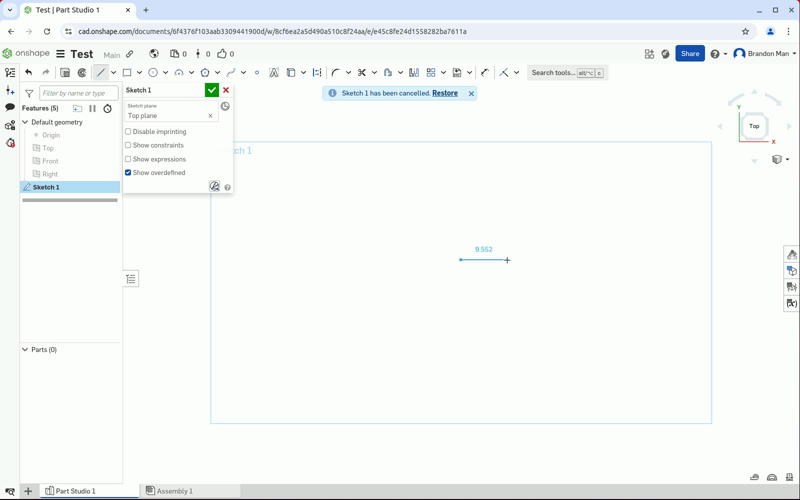
key_up(shift)
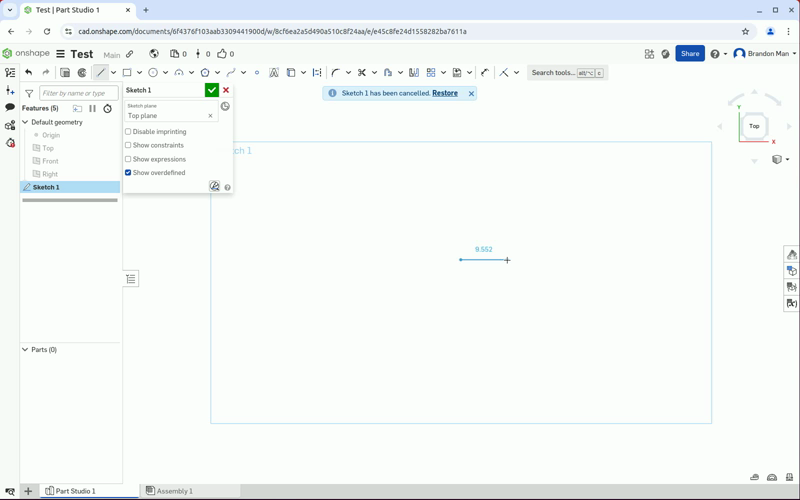
key_down(shift)
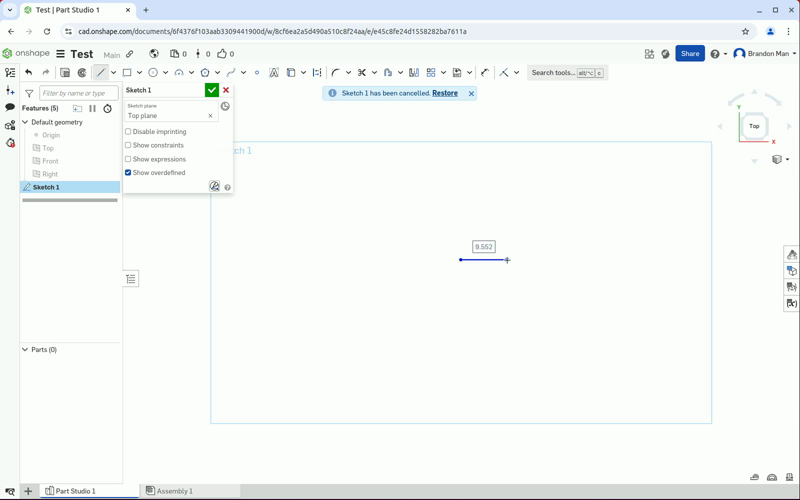
mouse_move(507, 170)
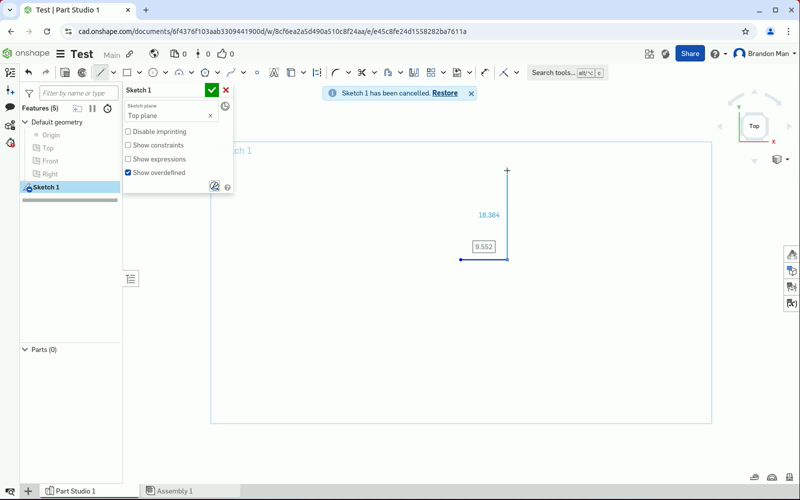
click(507, 170)
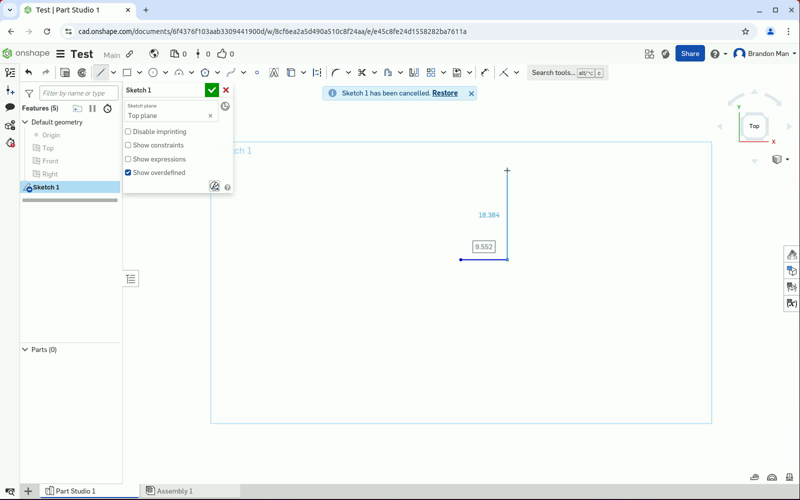
key_up(shift)
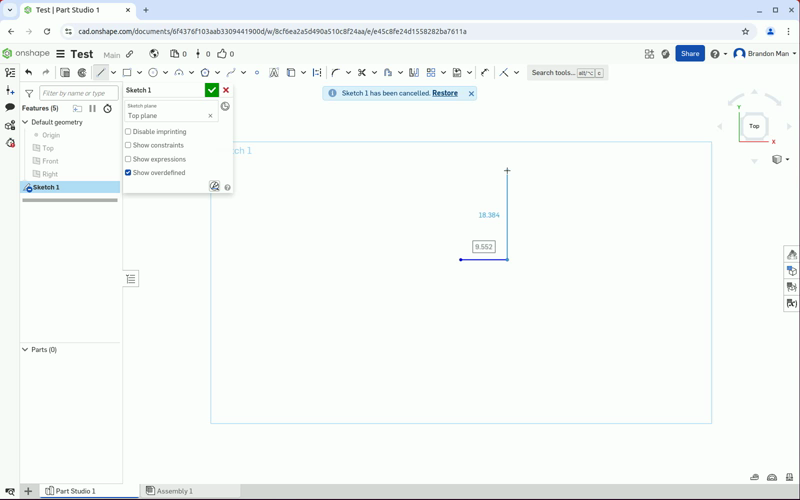
key_down(shift)
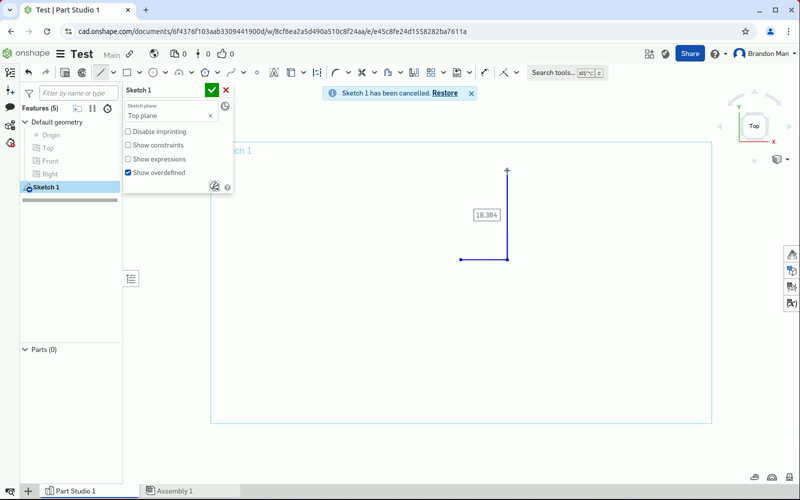
mouse_move(537, 170)
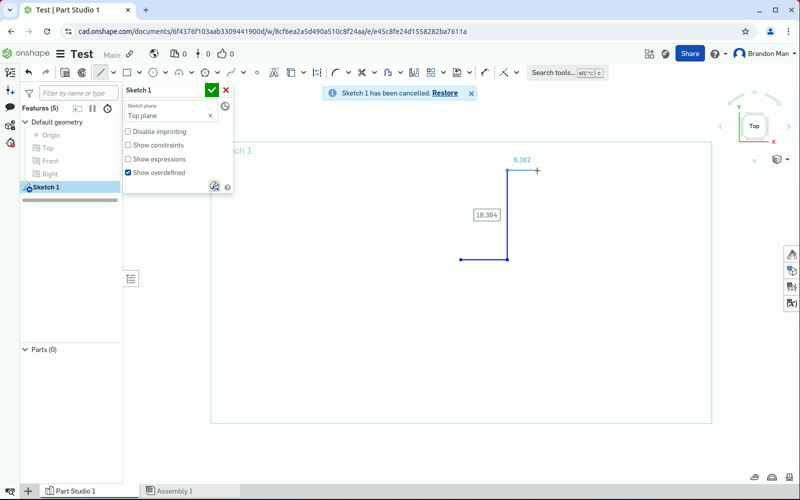
mouse_move(460, 170)
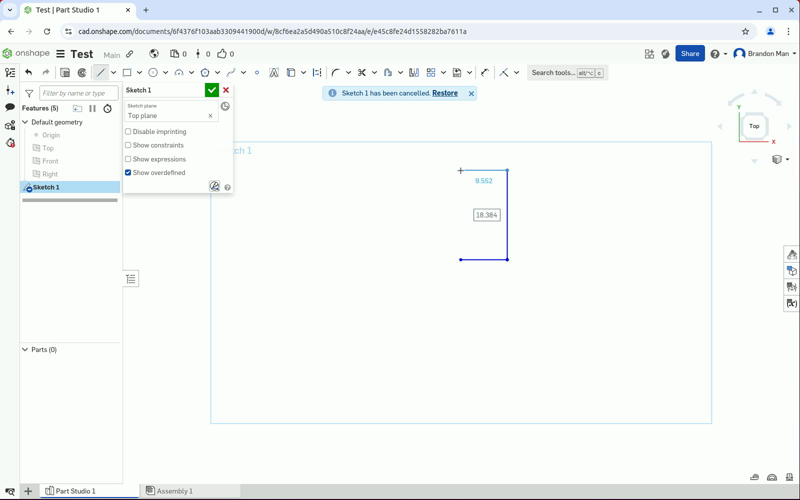
click(460, 170)
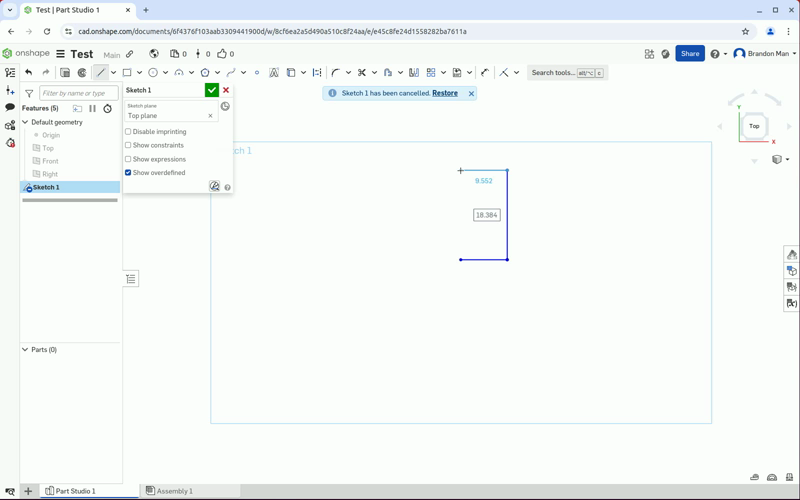
key_up(shift)
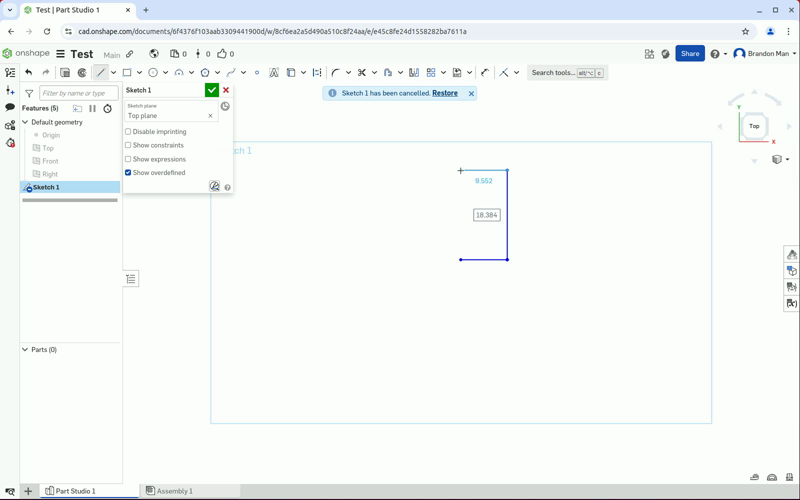
key_down(shift)
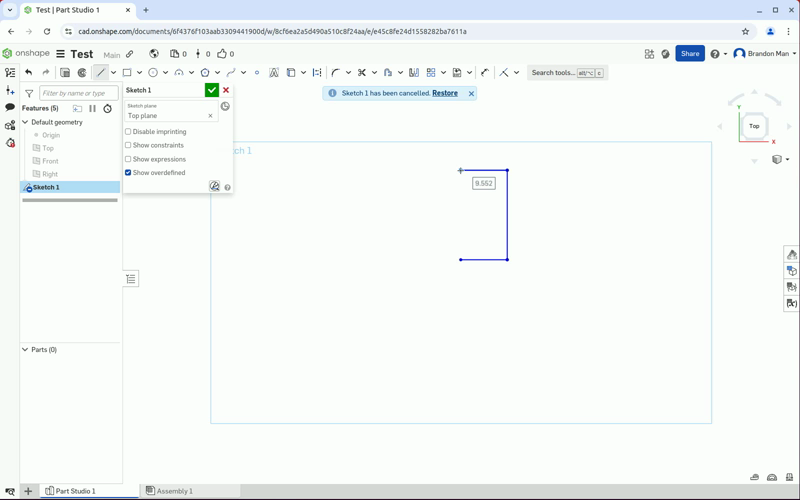
mouse_move(460, 259)
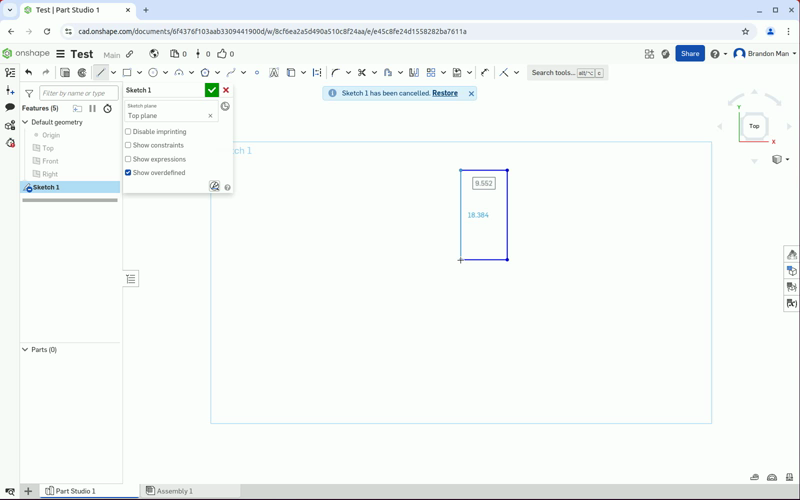
key_up(shift)
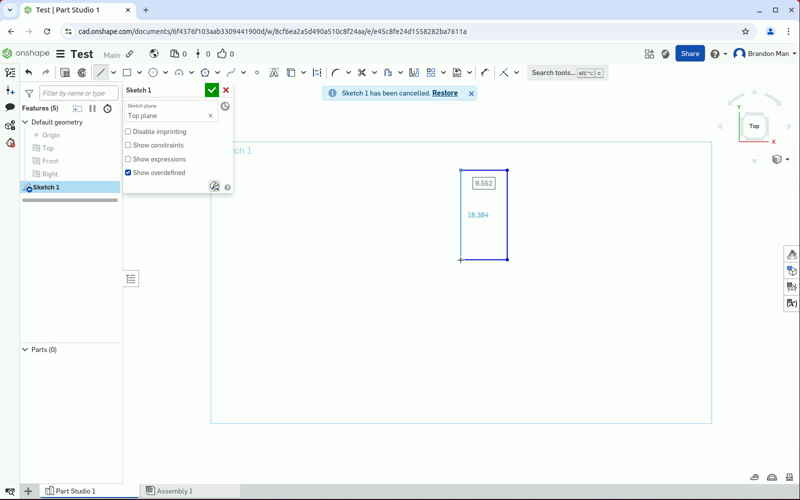
click(460, 259)
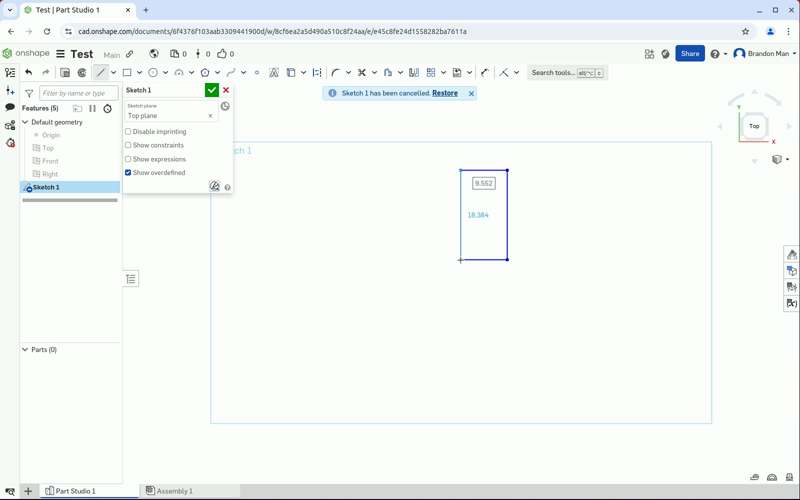
key(esc)
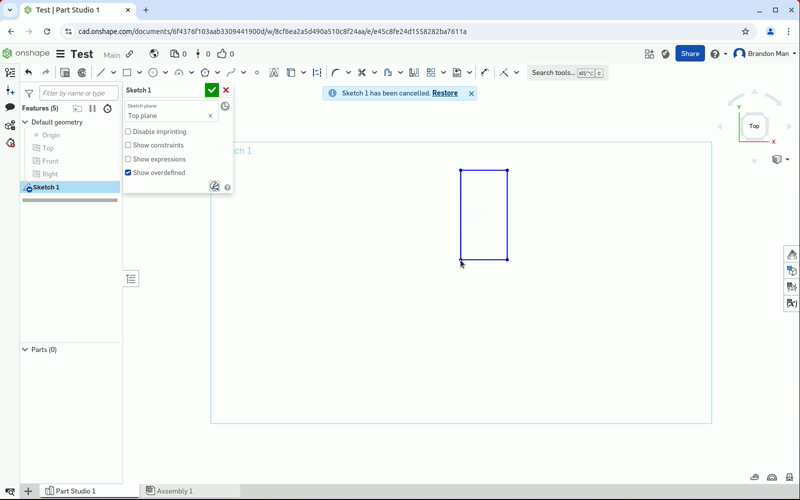
mouse_move(483, 230)
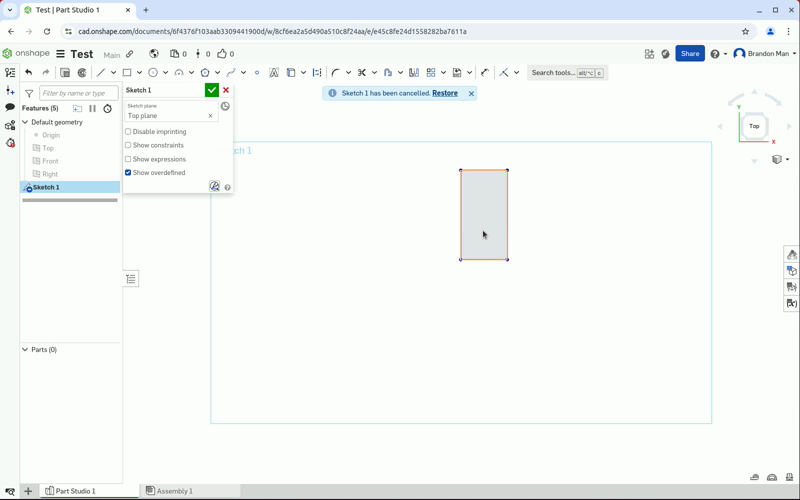
click(483, 230)
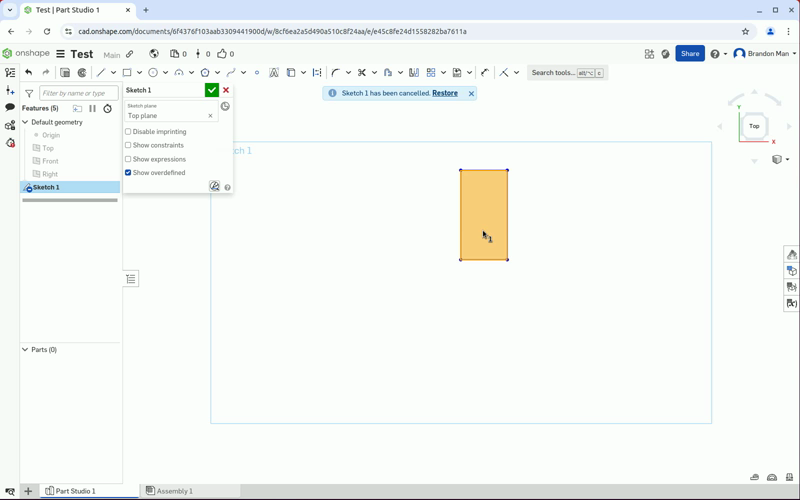
mouse_move(73, 352)
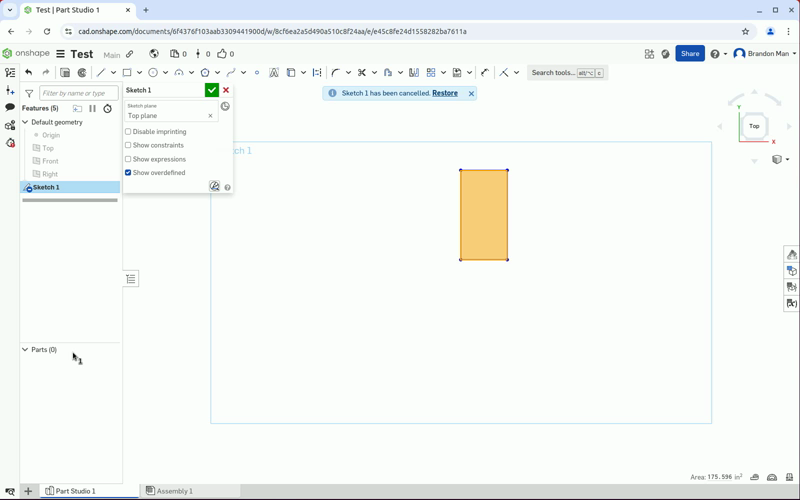
key(shift+y)
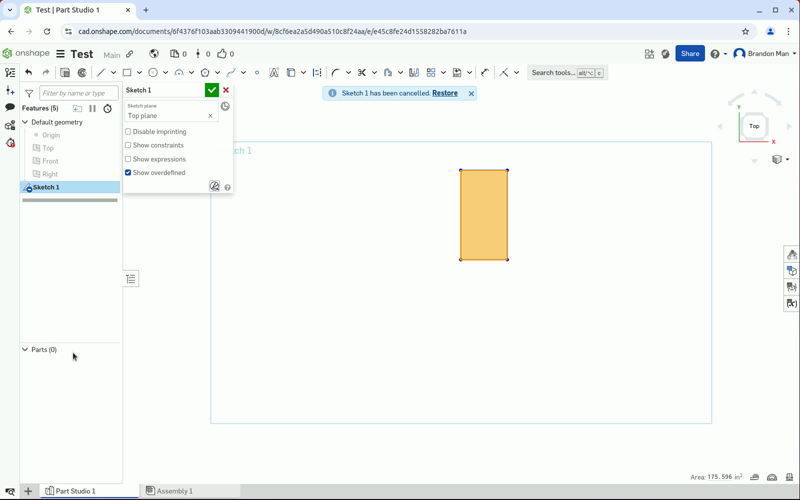
key(shift+e)
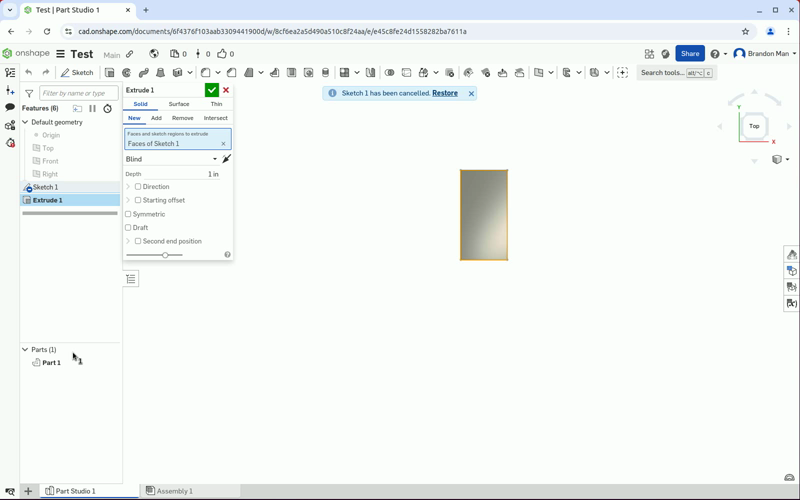
mouse_move(143, 106)
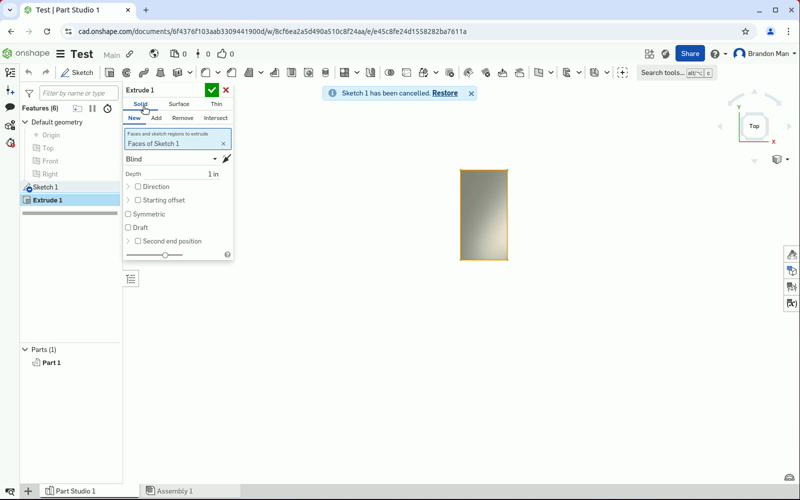
click(143, 106)
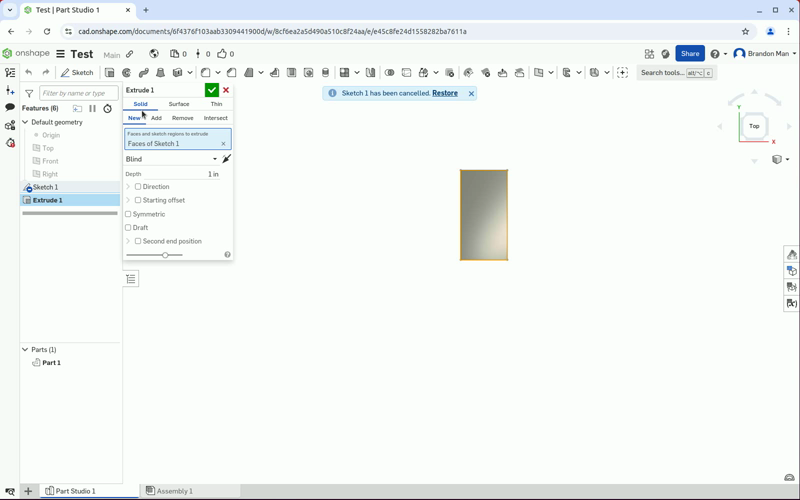
mouse_move(137, 120)
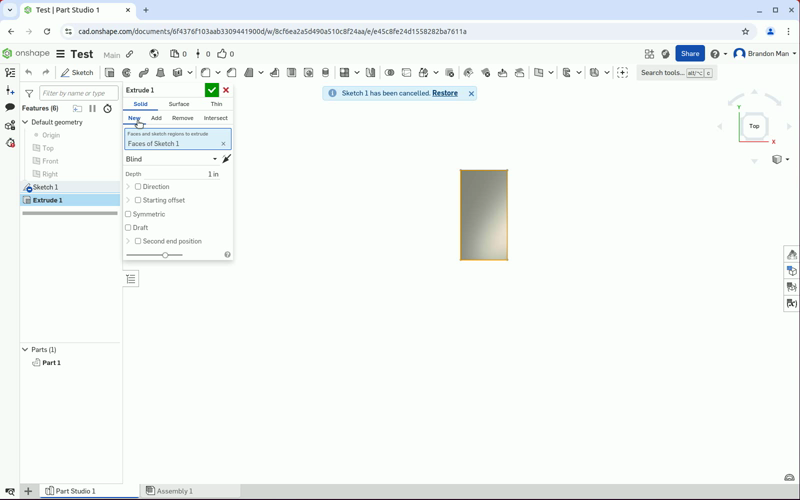
click(137, 120)
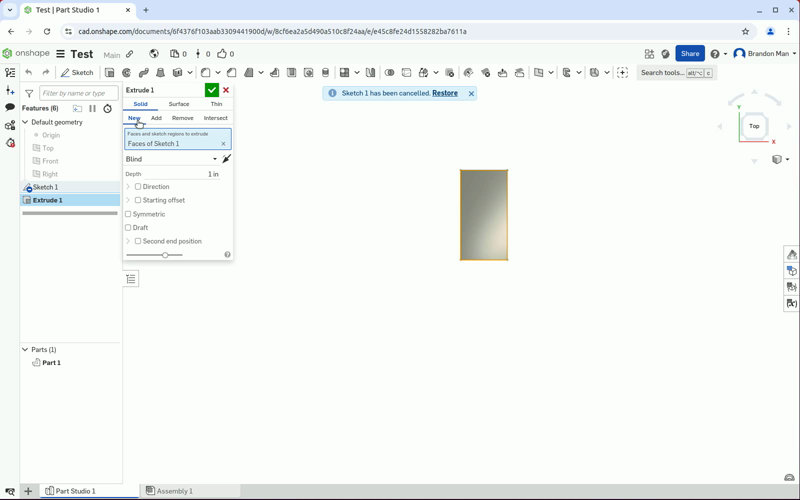
key(tab, 4)
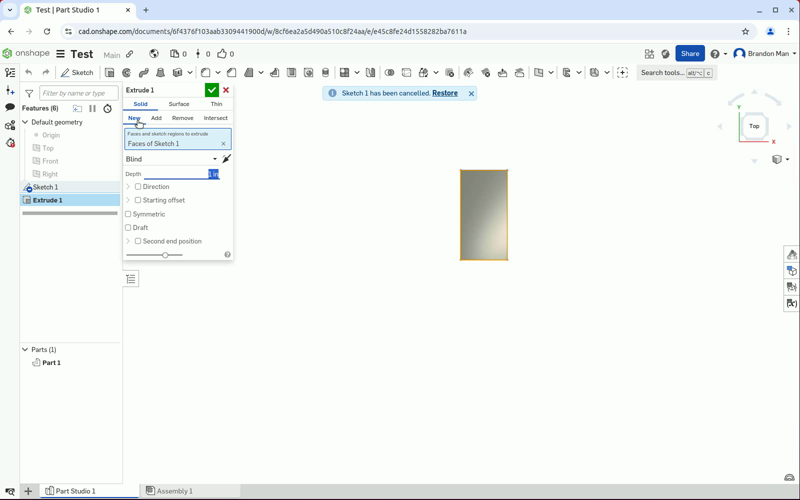
text(8.666)
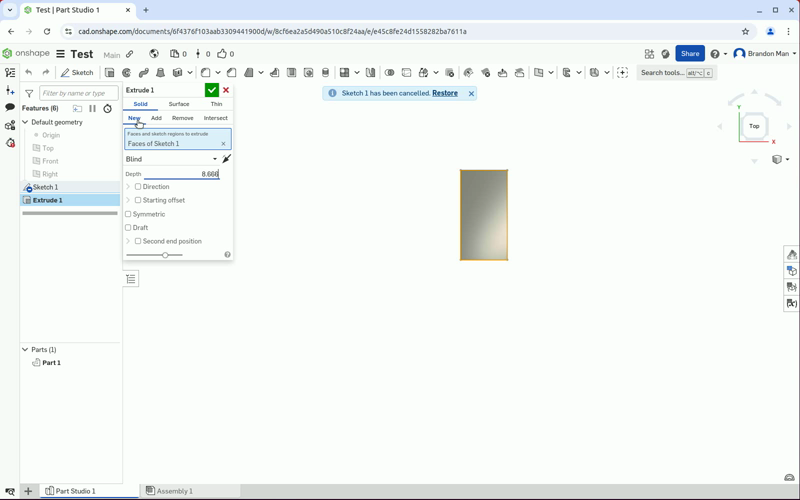
key(enter)
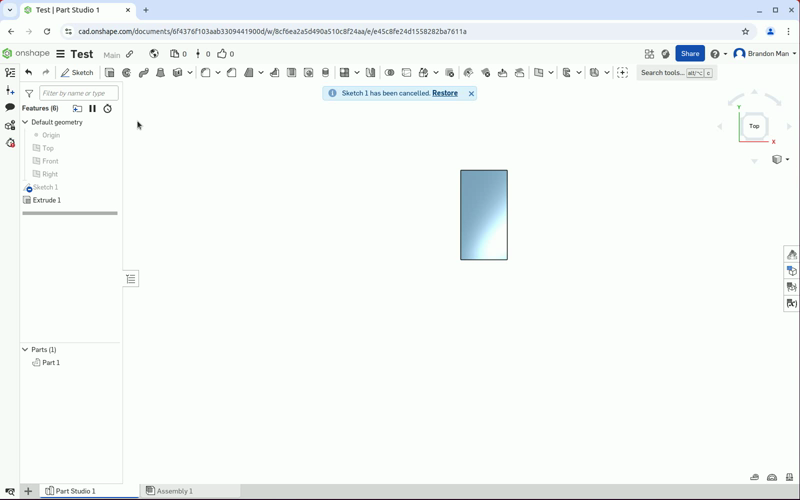
key(shift+h)
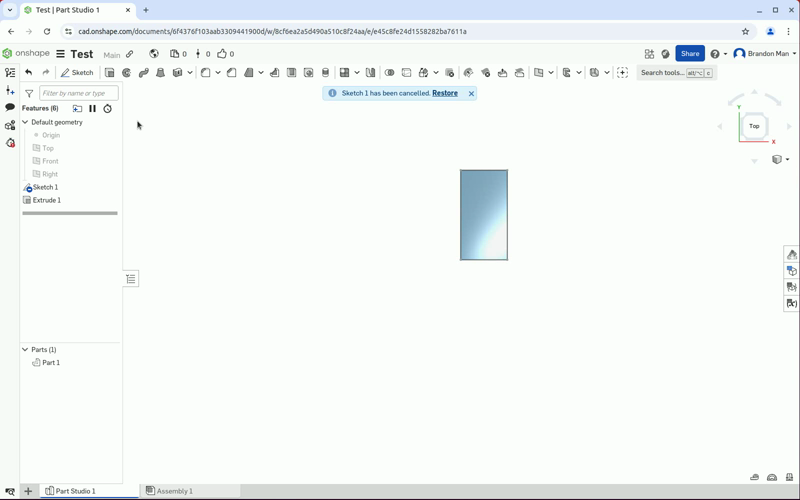
key(shift+h)
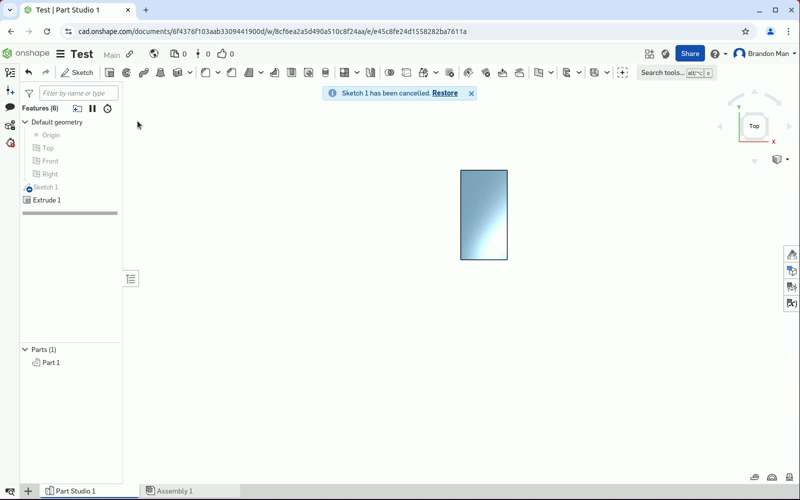
mouse_move(73, 189)
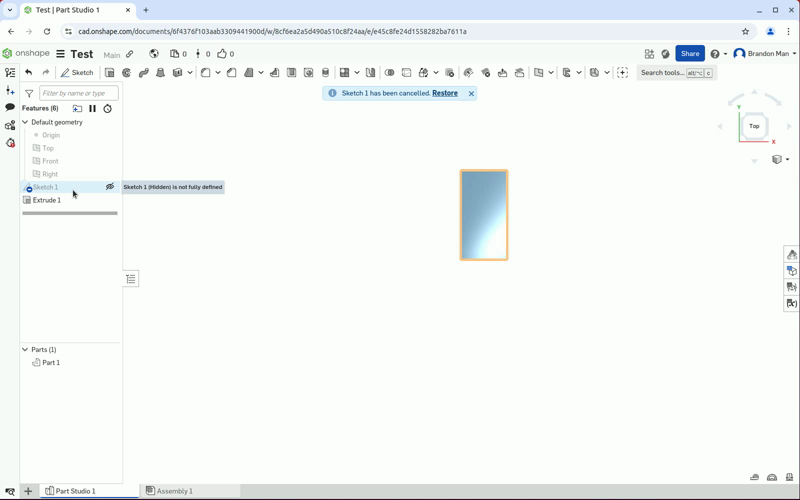
click(73, 189)
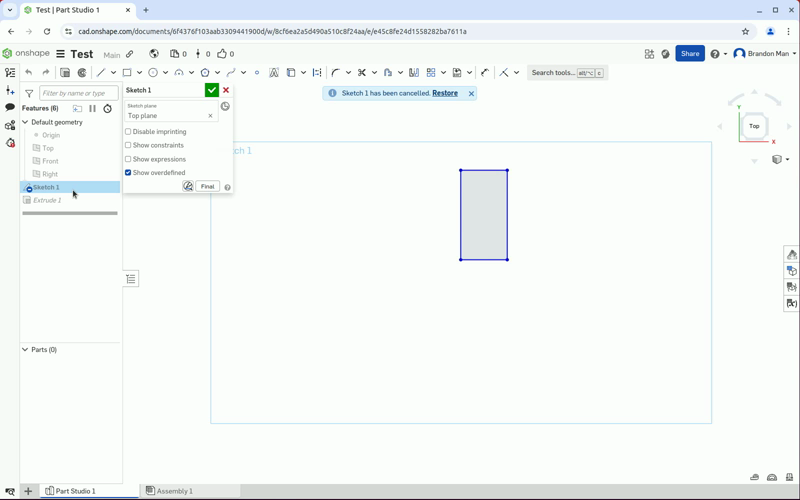
mouse_move(229, 92)
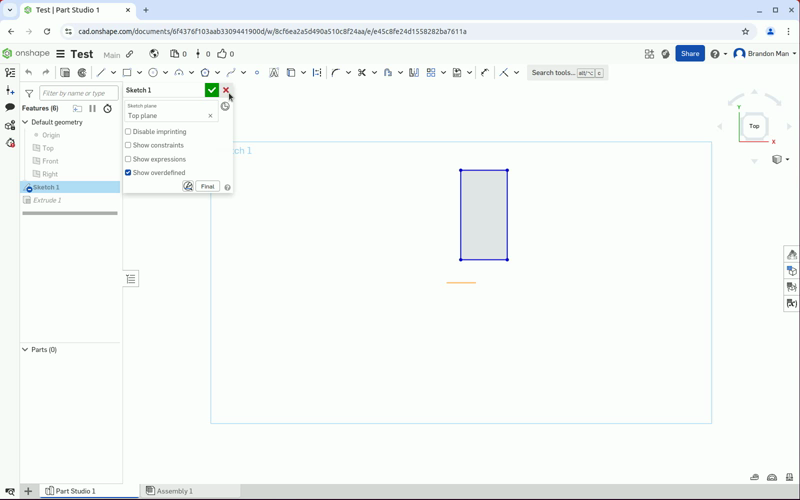
click(229, 92)
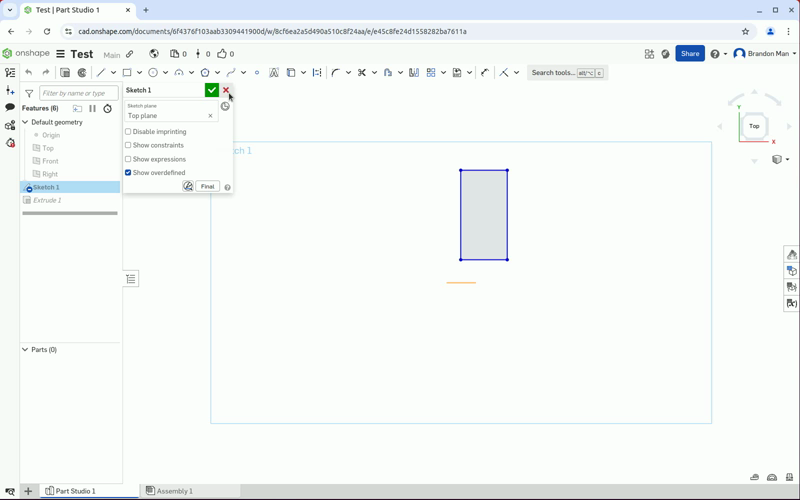
key(shift+s)
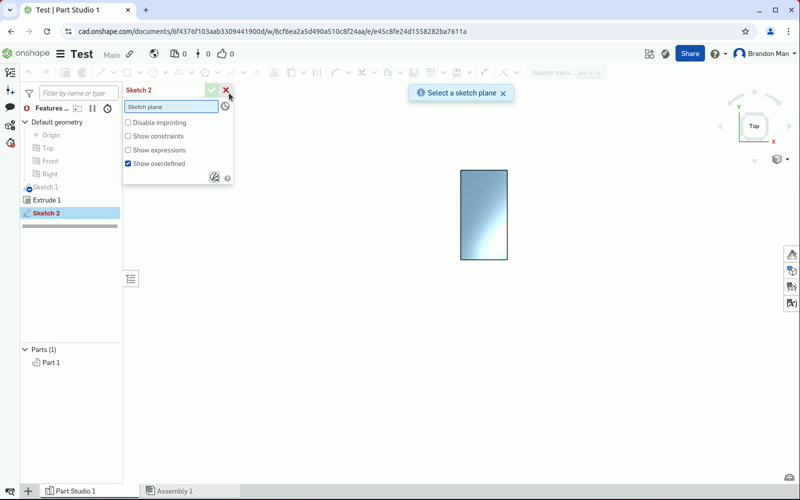
mouse_move(73, 150)
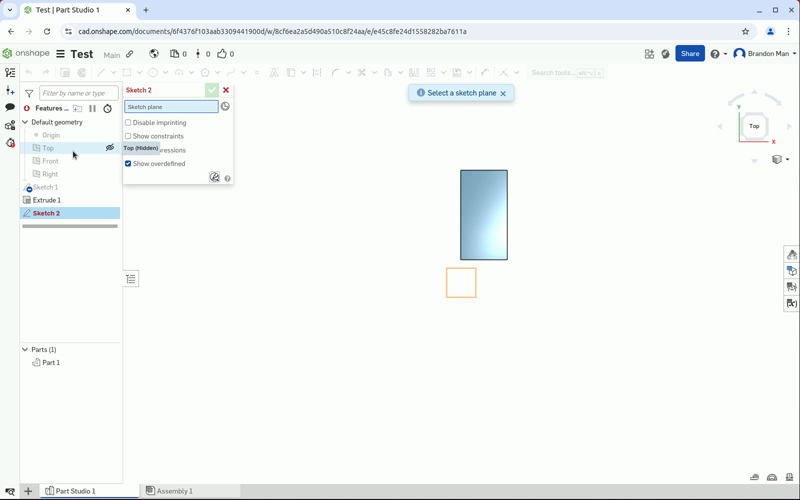
click(73, 150)
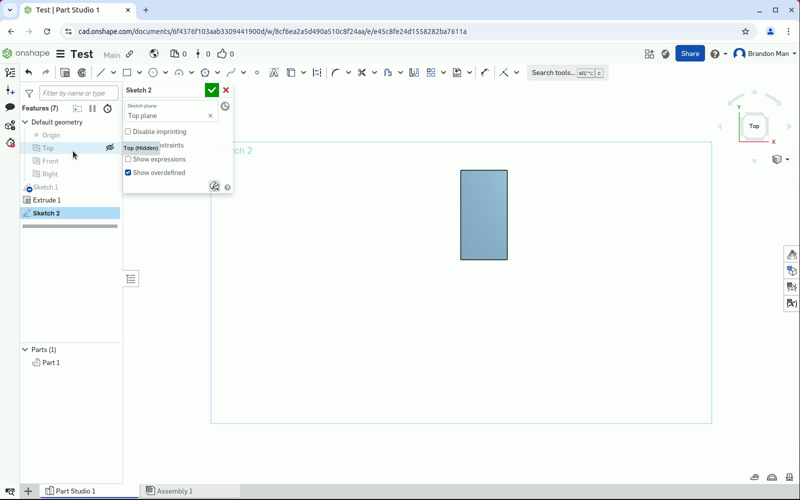
mouse_move(73, 352)
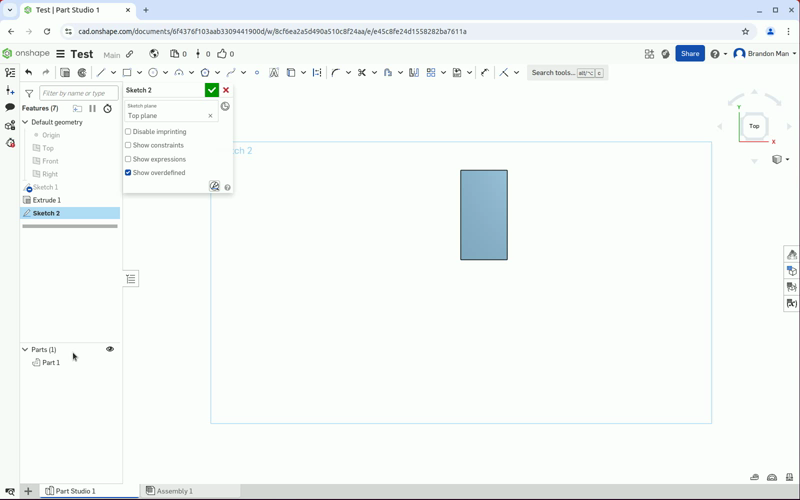
key(y)
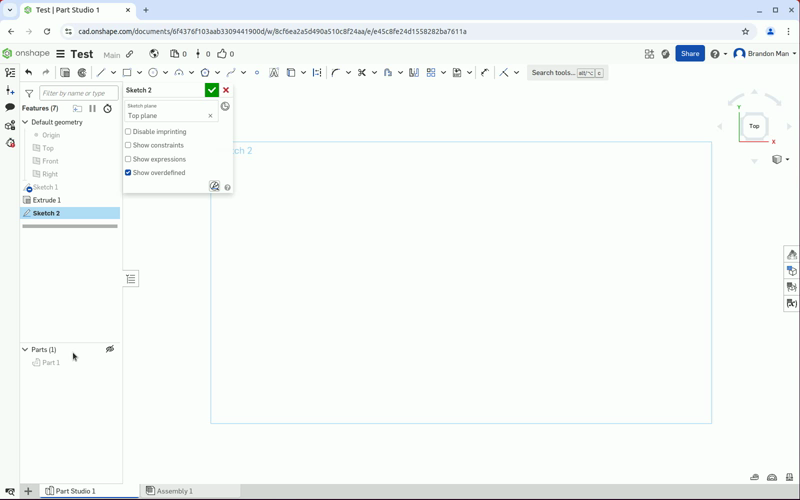
key(l)
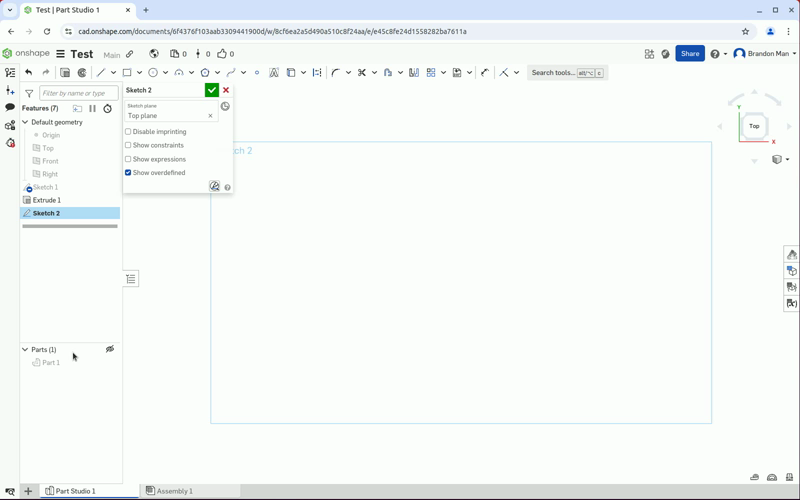
key_down(shift)
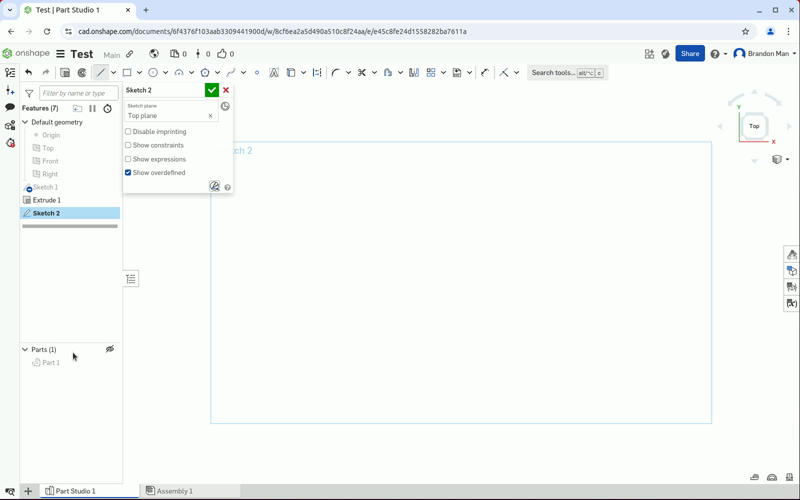
mouse_move(506, 282)
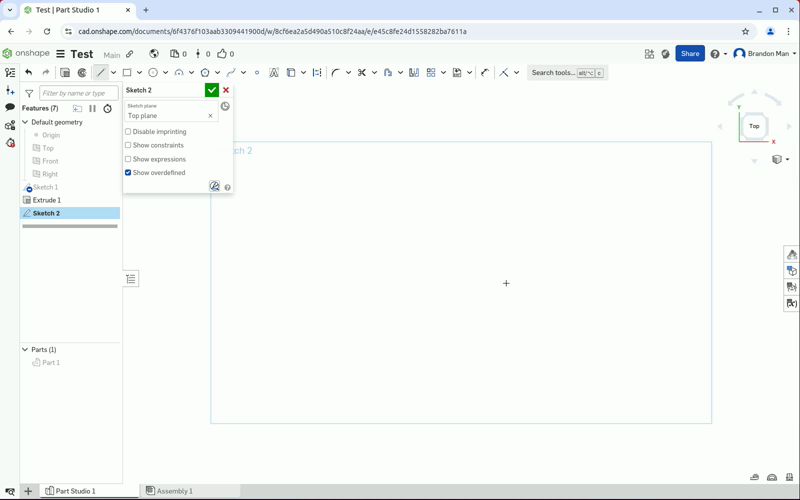
click(506, 282)
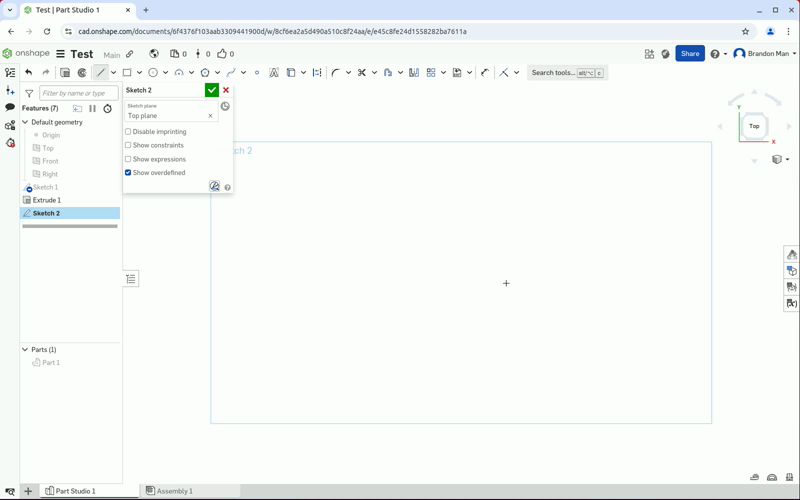
key_up(shift)
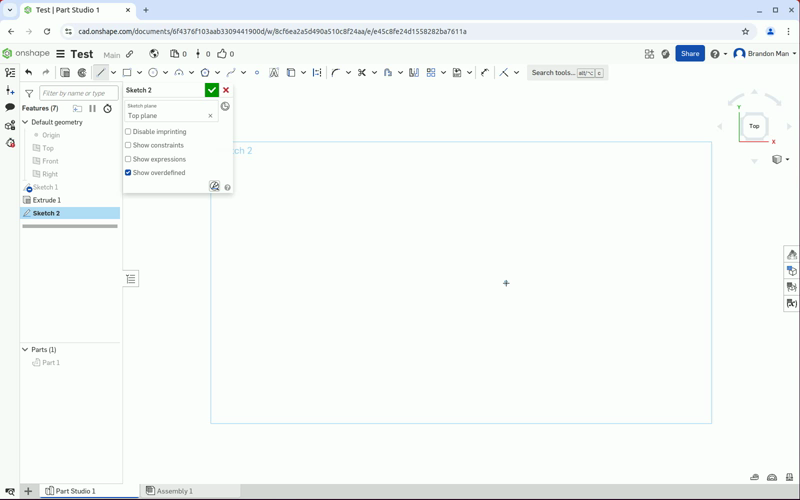
key_down(shift)
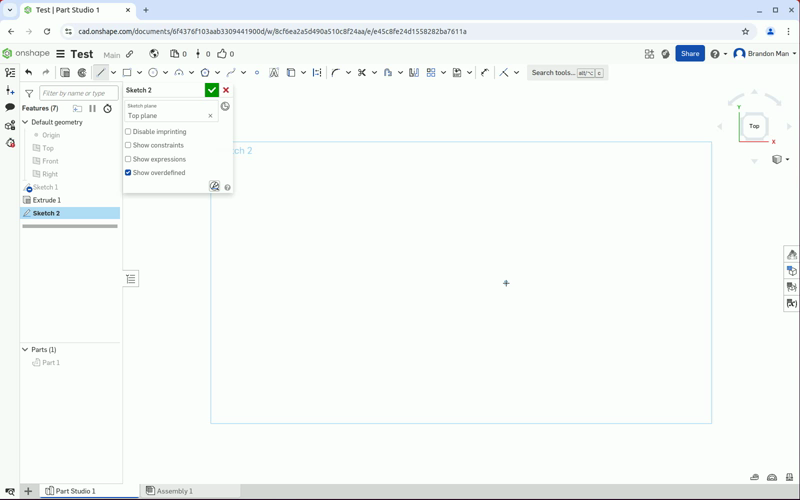
mouse_move(536, 282)
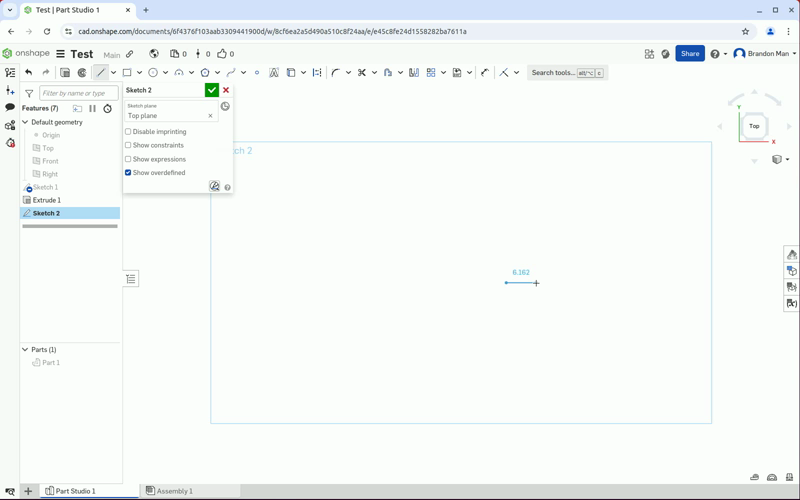
mouse_move(547, 282)
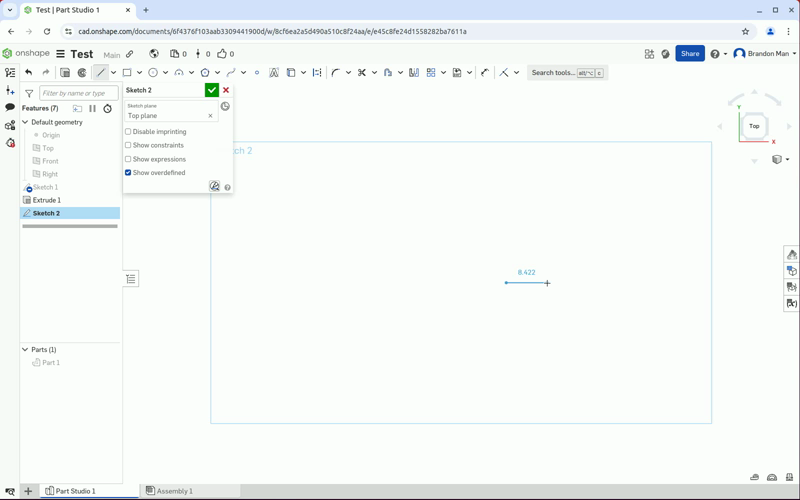
click(547, 282)
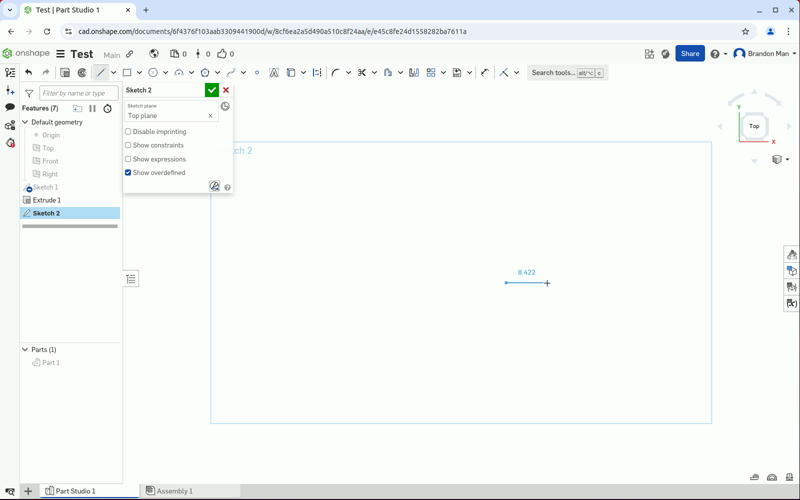
key_up(shift)
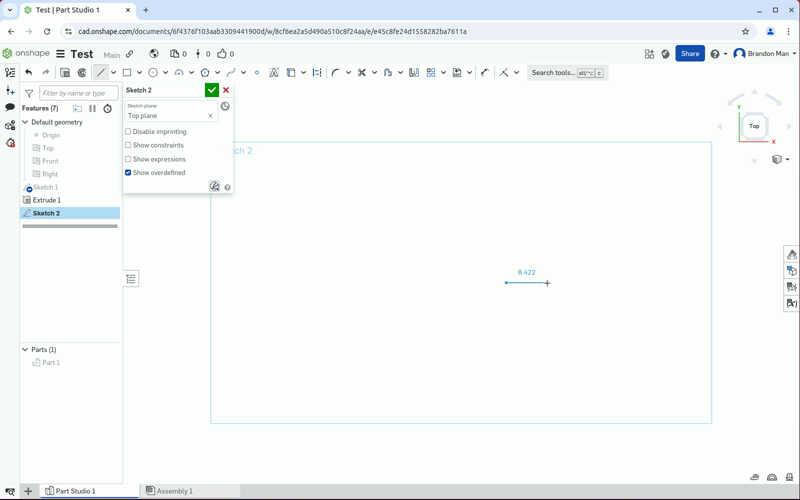
key_down(shift)
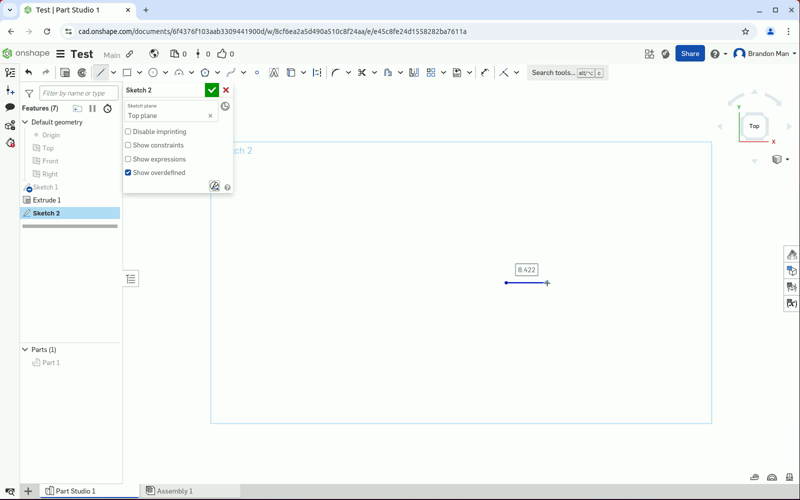
mouse_move(577, 282)
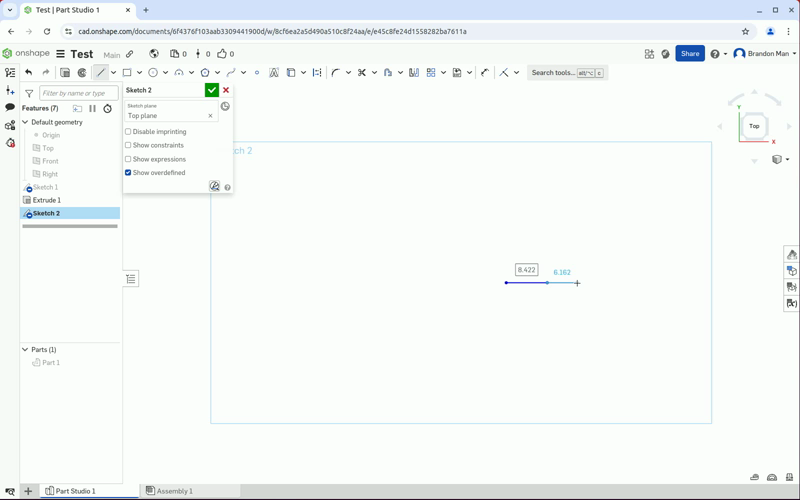
mouse_move(547, 258)
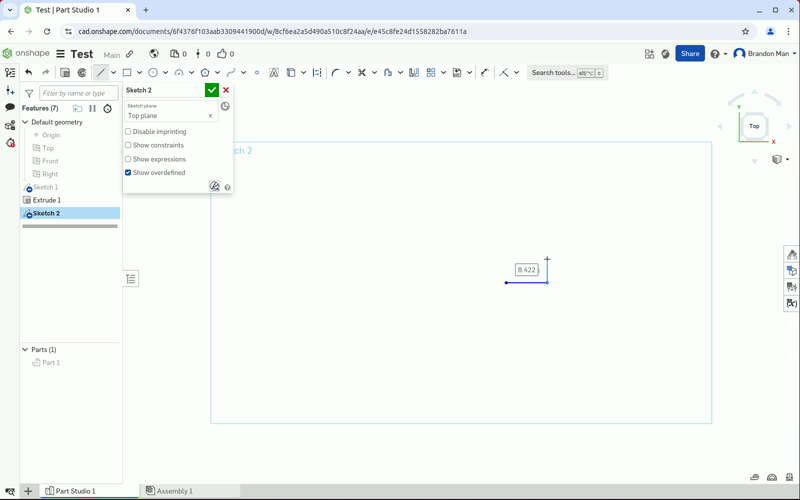
click(547, 258)
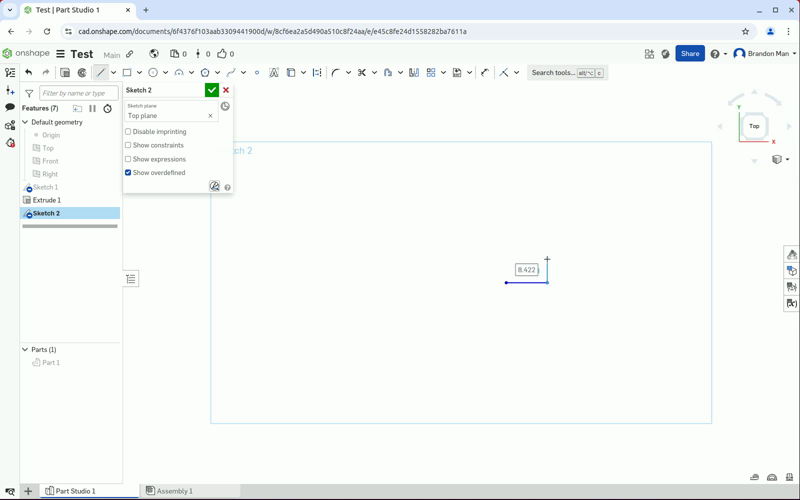
key_up(shift)
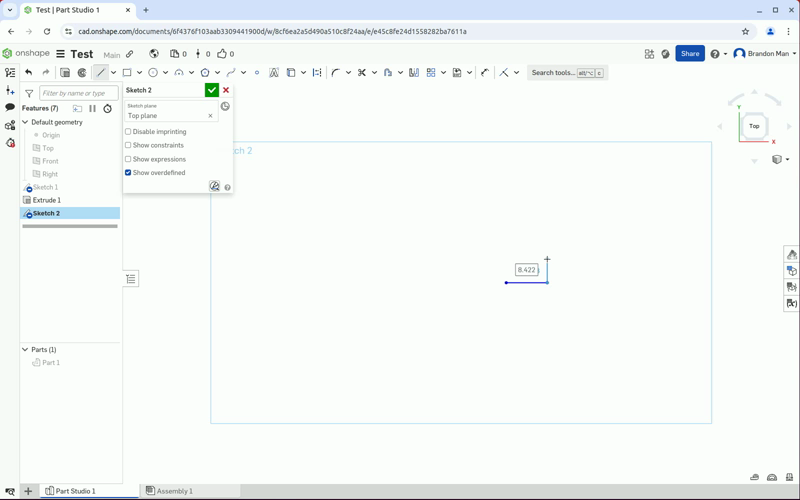
key_down(shift)
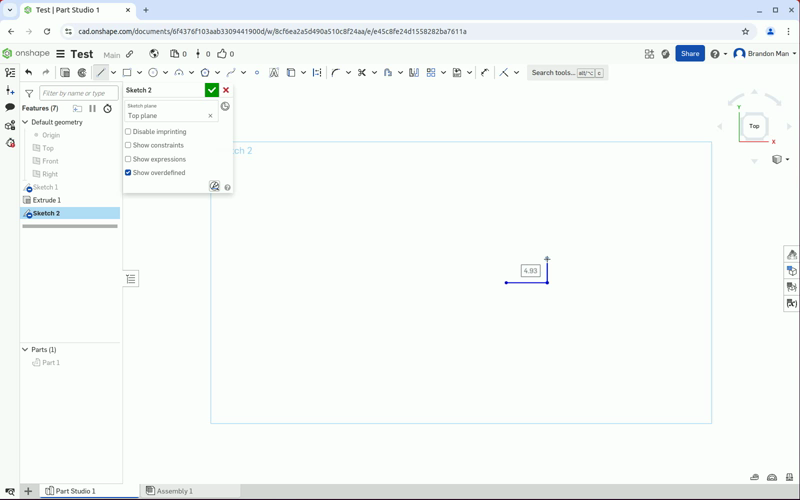
mouse_move(577, 258)
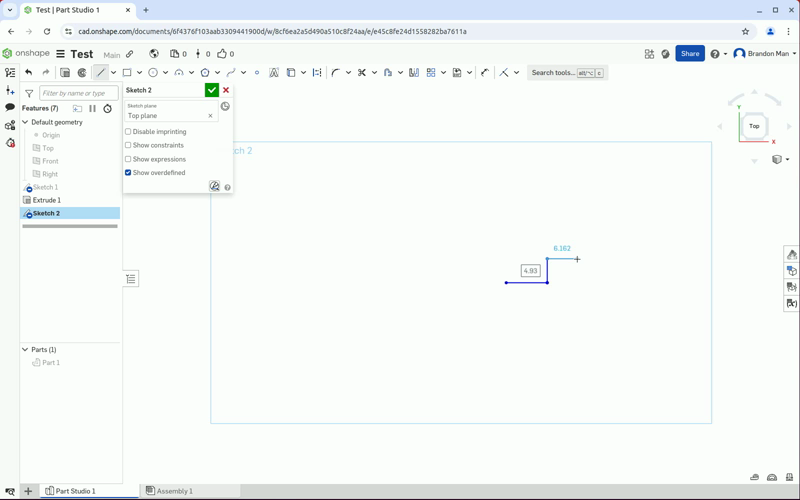
mouse_move(506, 258)
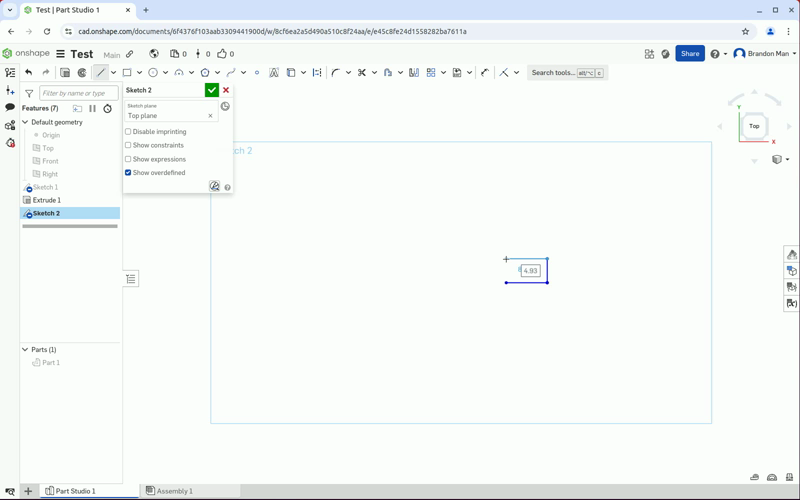
click(506, 258)
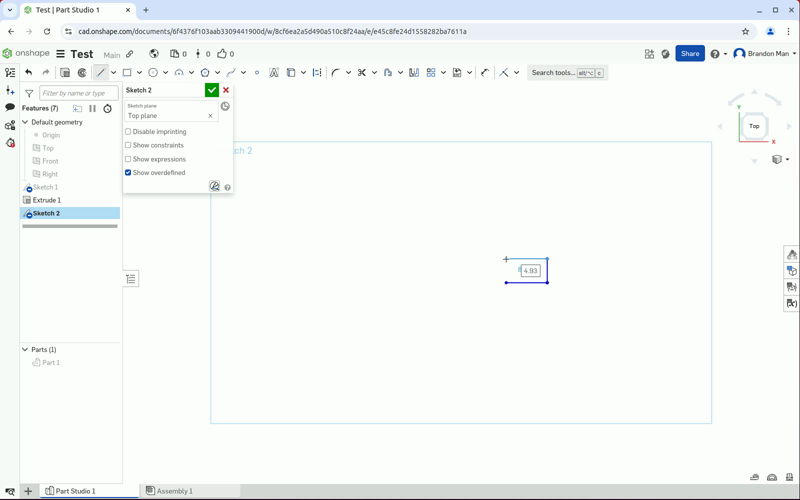
key_up(shift)
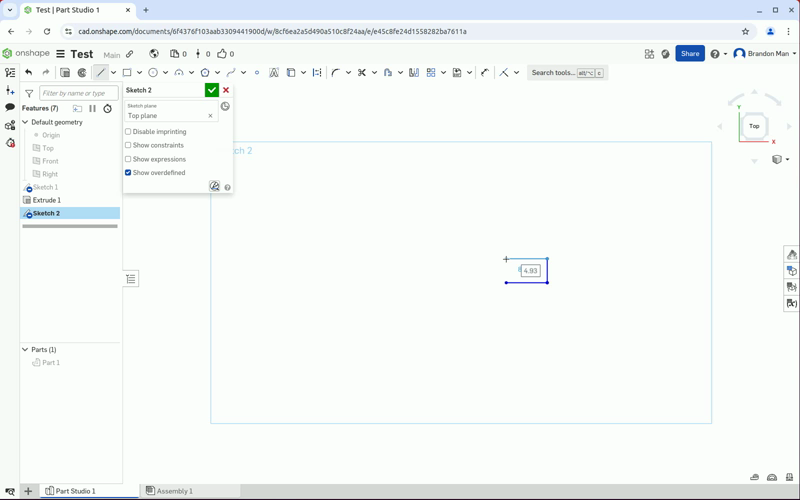
mouse_move(536, 258)
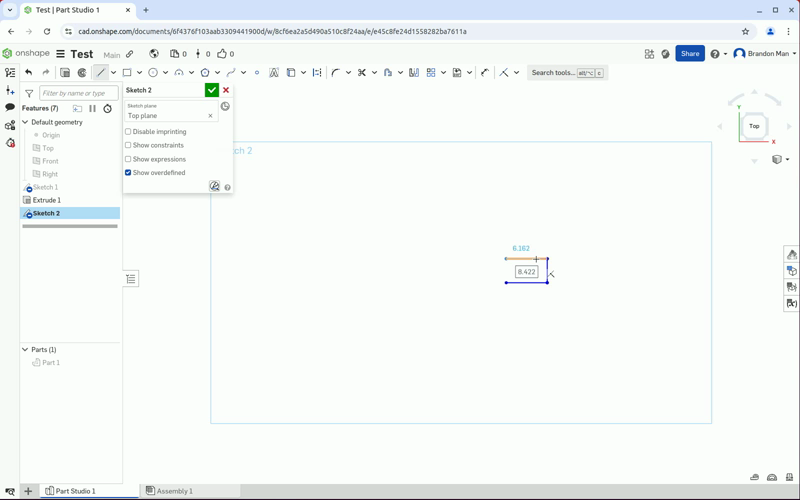
key_down(shift)
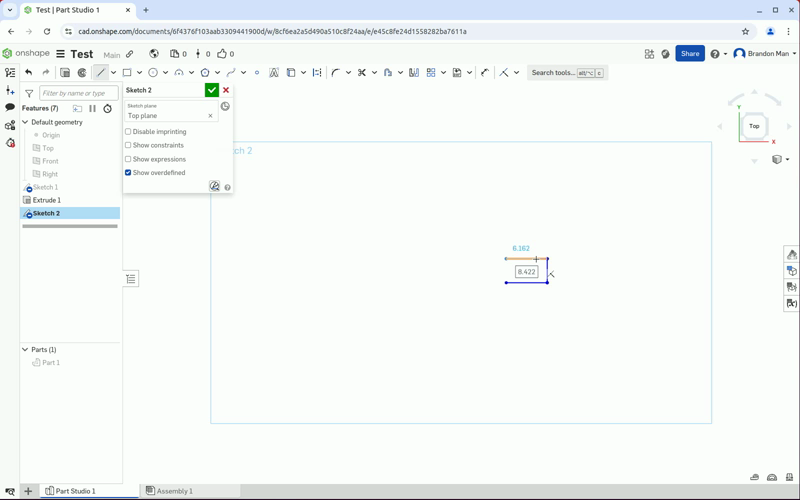
mouse_move(506, 282)
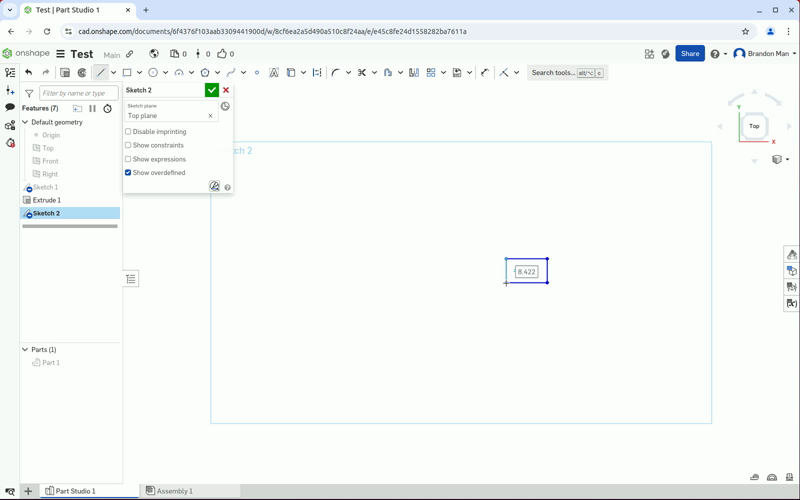
key_up(shift)
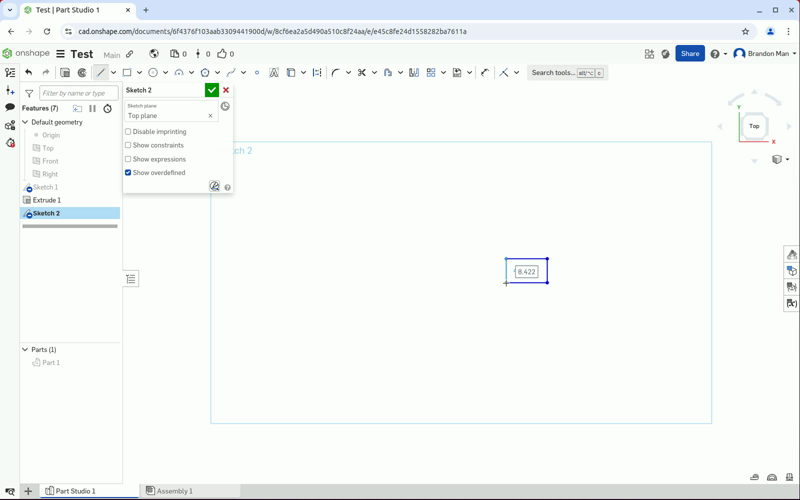
click(506, 282)
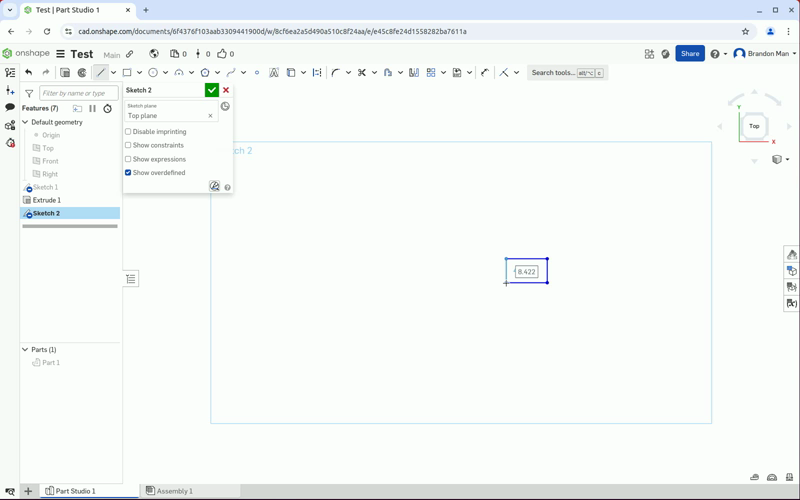
key(esc)
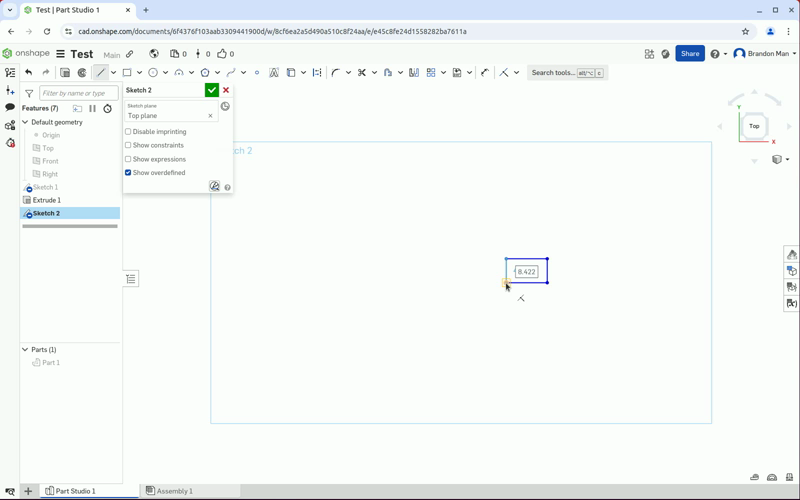
mouse_move(525, 274)
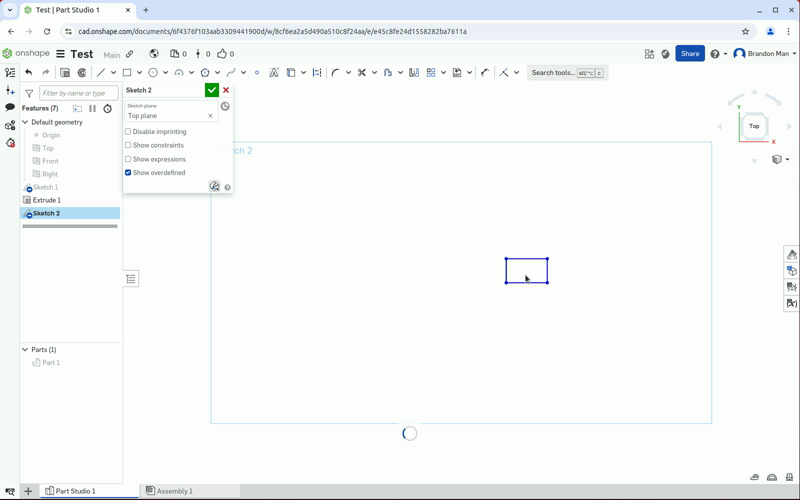
scroll(6)
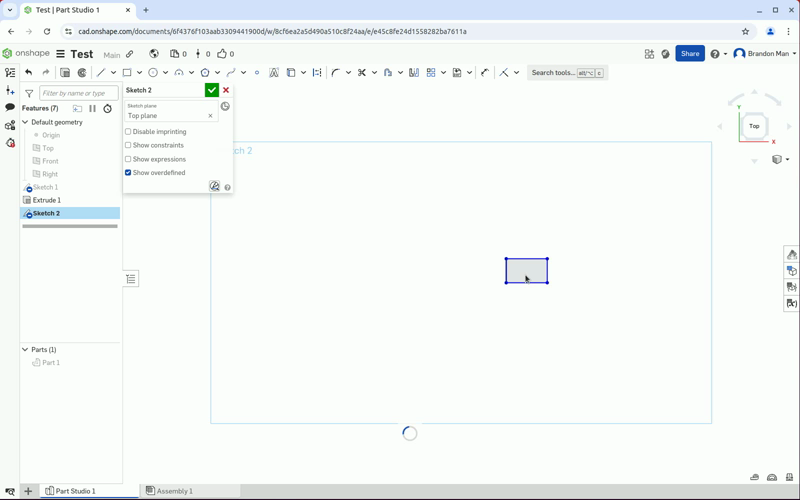
scroll(6)
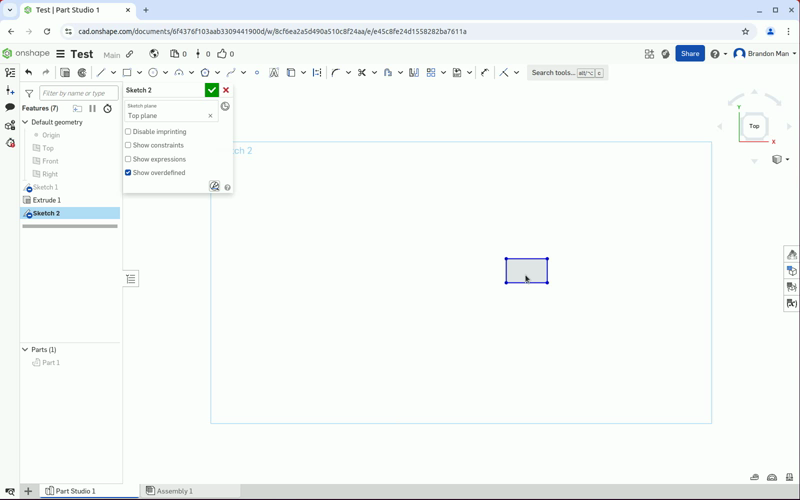
scroll(6)
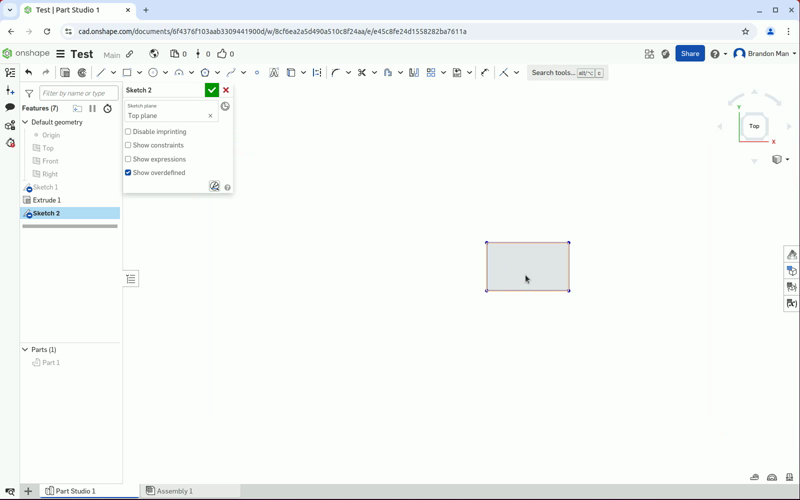
scroll(6)
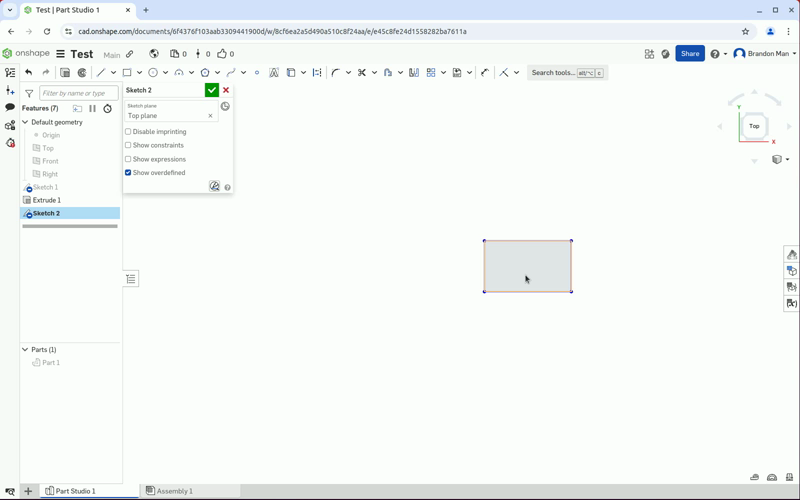
scroll(6)
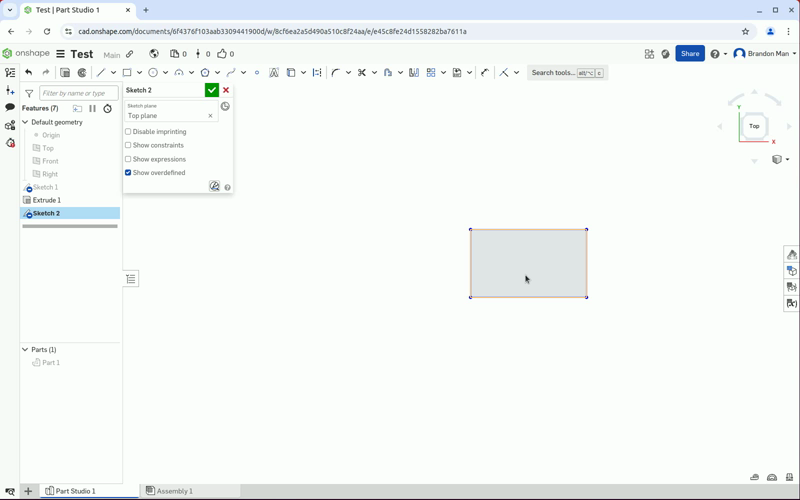
scroll(6)
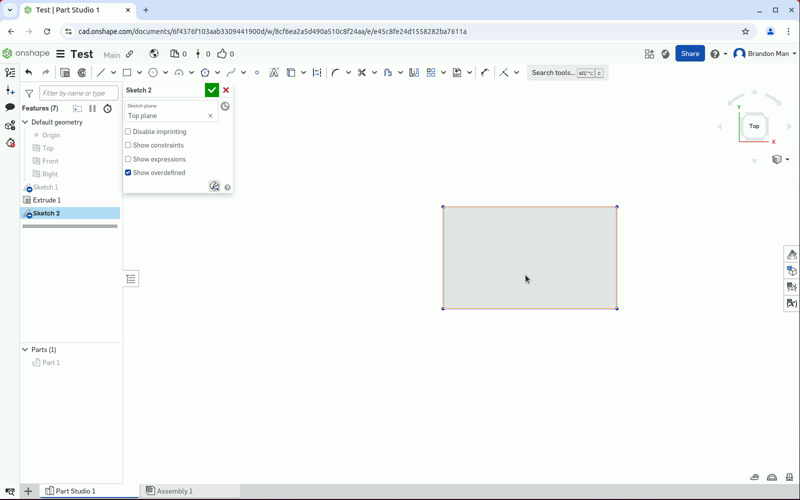
scroll(6)
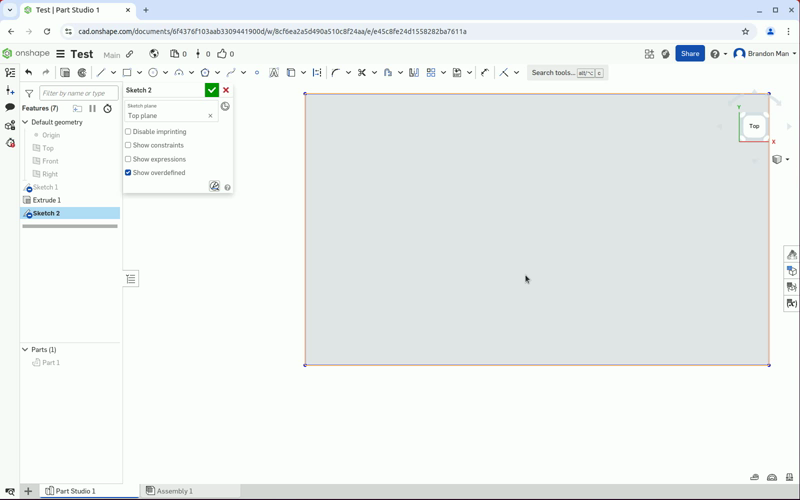
click(525, 274)
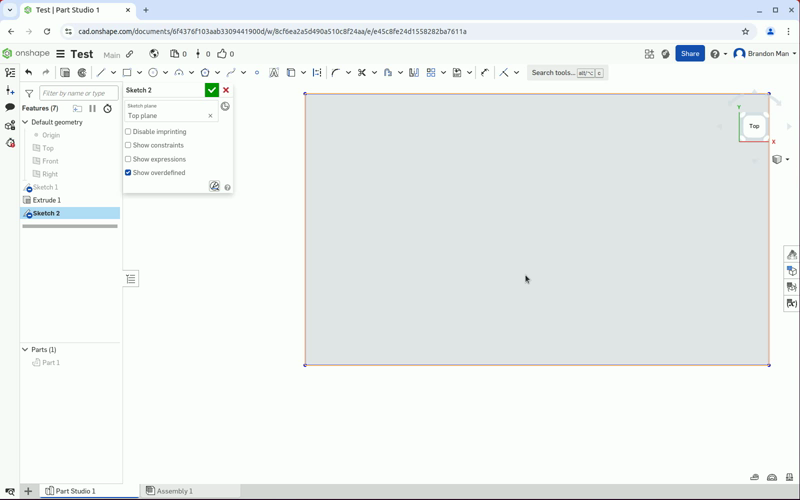
scroll(-6)
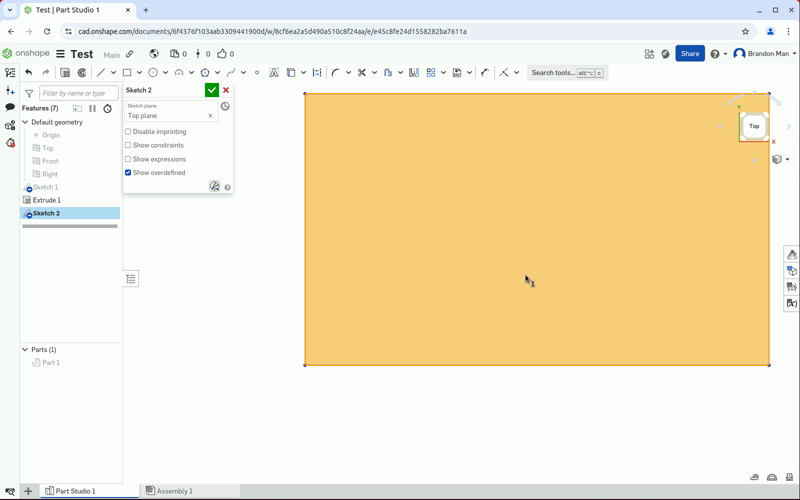
scroll(-6)
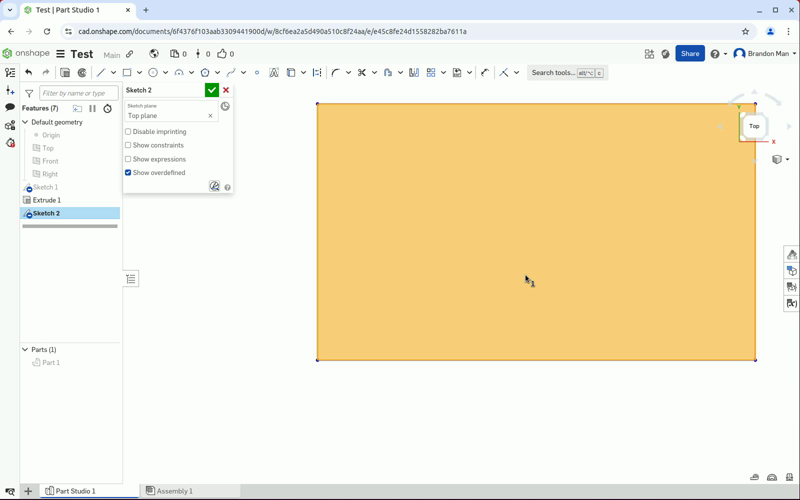
scroll(-6)
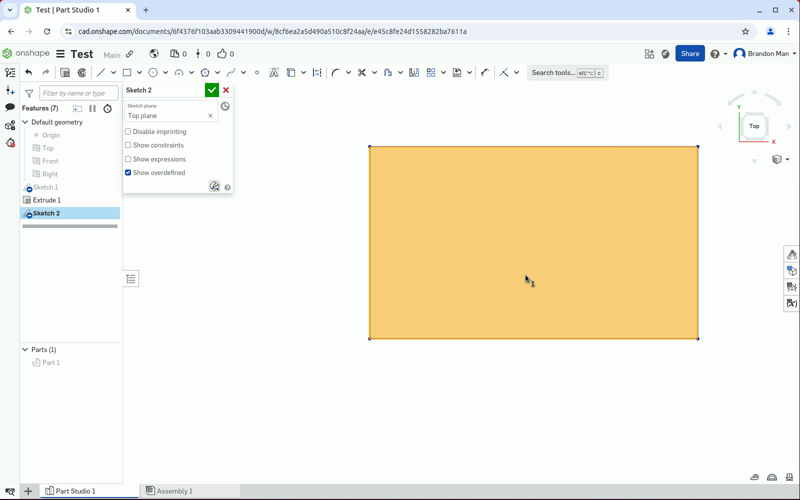
scroll(-6)
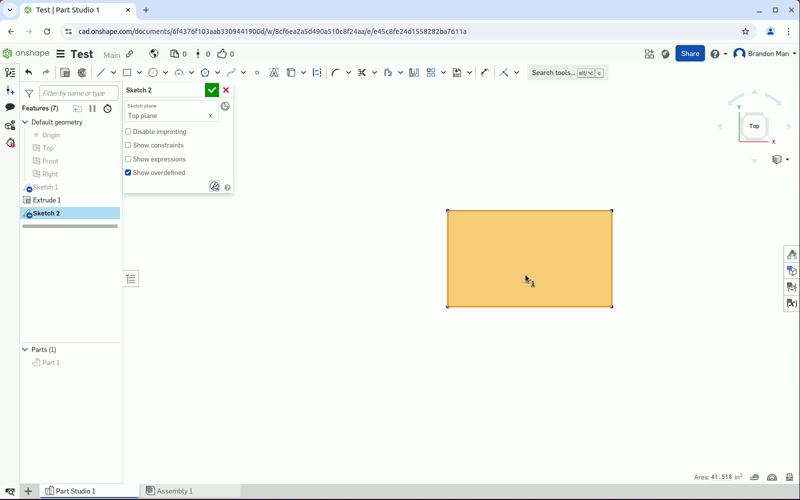
scroll(-6)
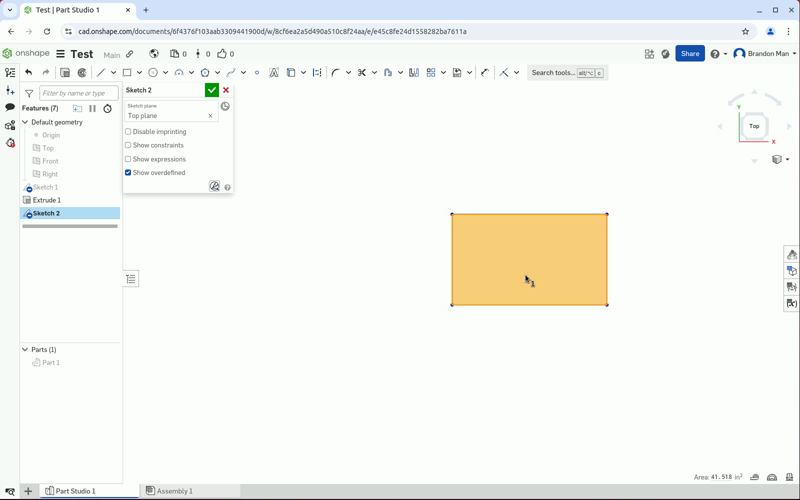
scroll(-6)
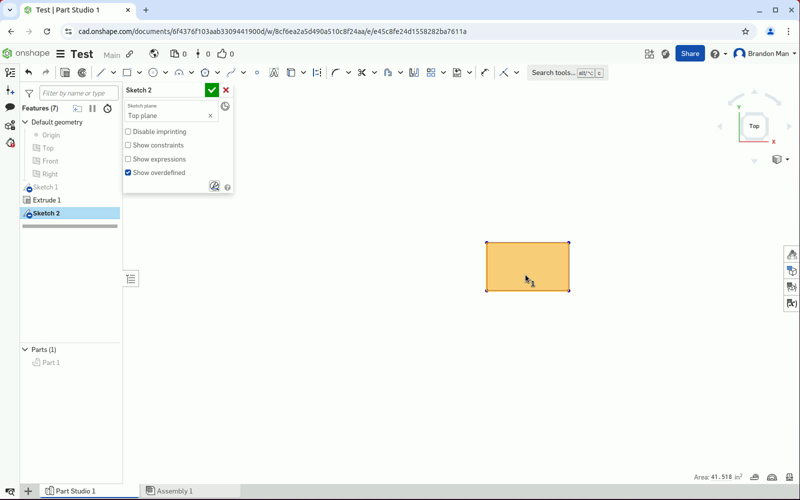
scroll(-6)
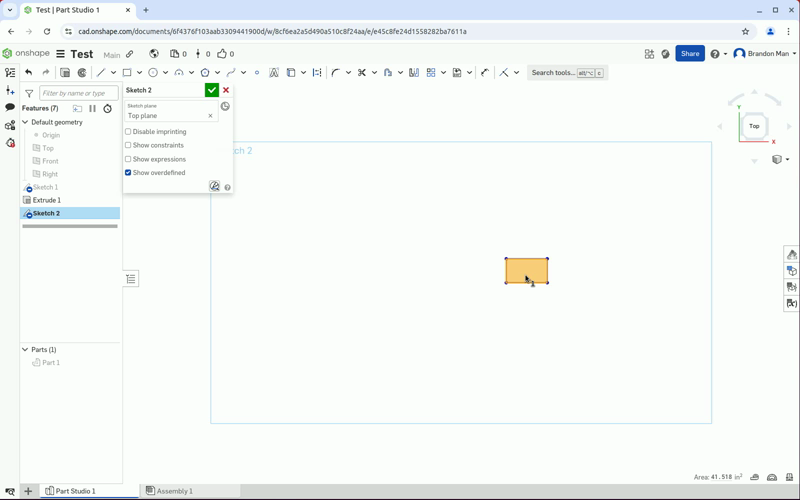
mouse_move(73, 352)
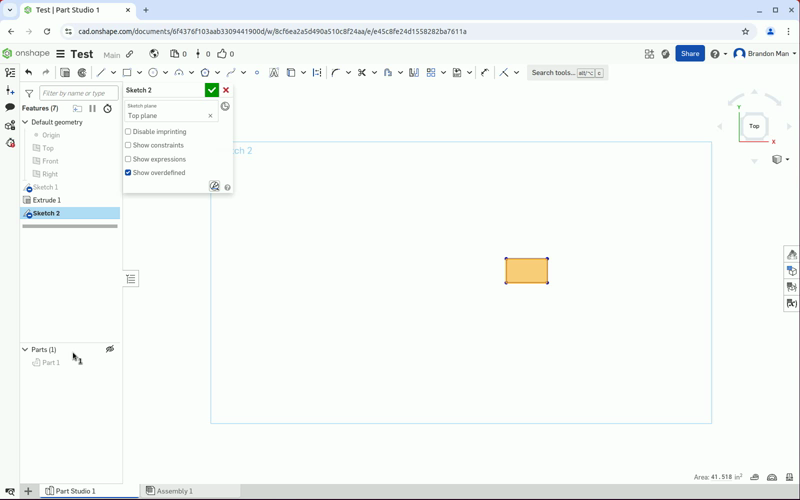
key(shift+y)
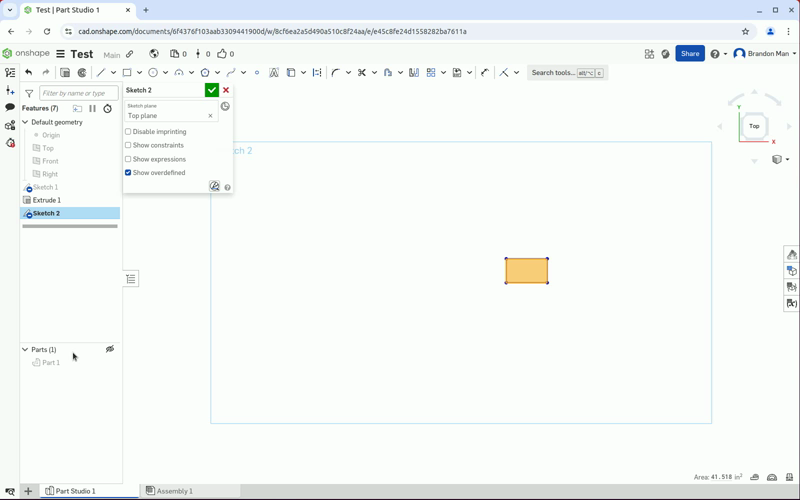
key(shift+e)
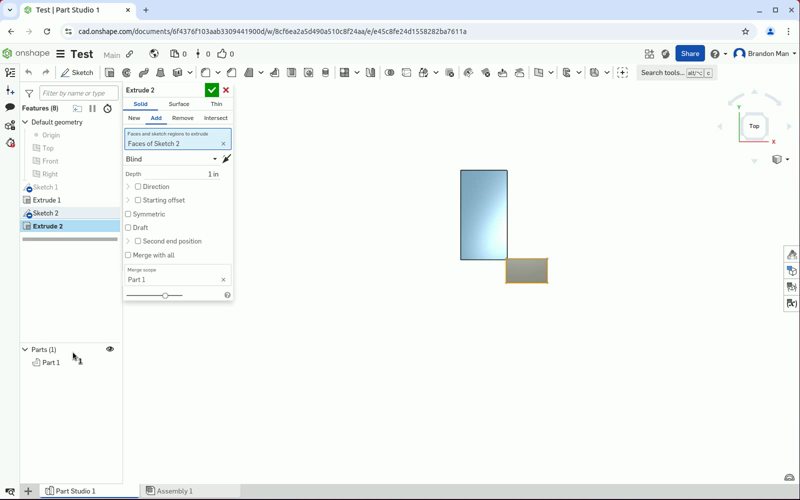
mouse_move(143, 106)
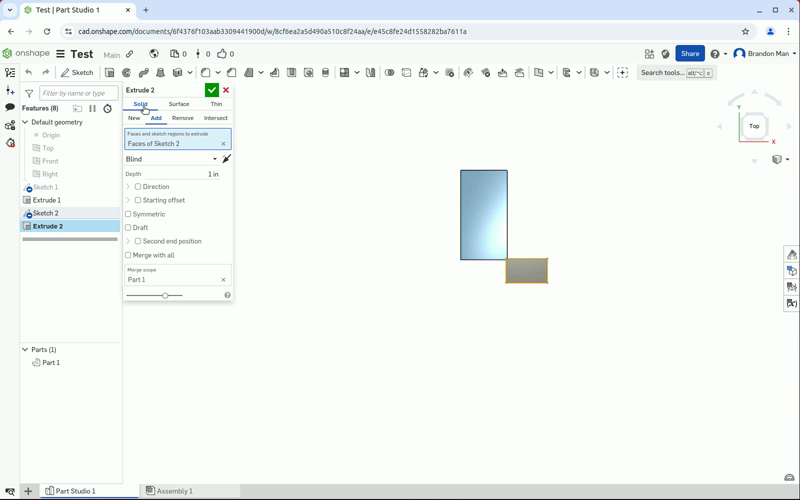
click(143, 106)
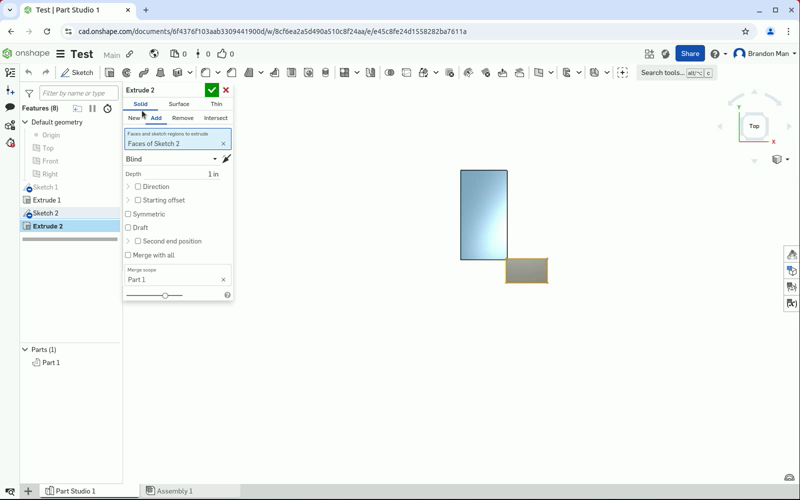
mouse_move(137, 120)
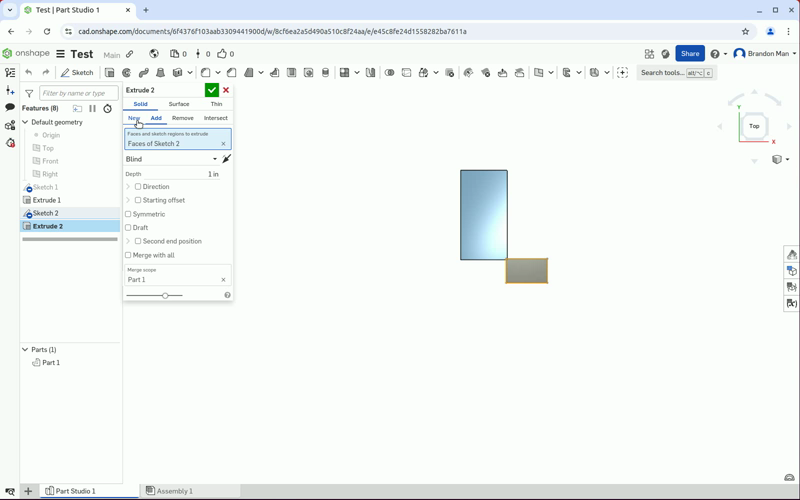
click(137, 120)
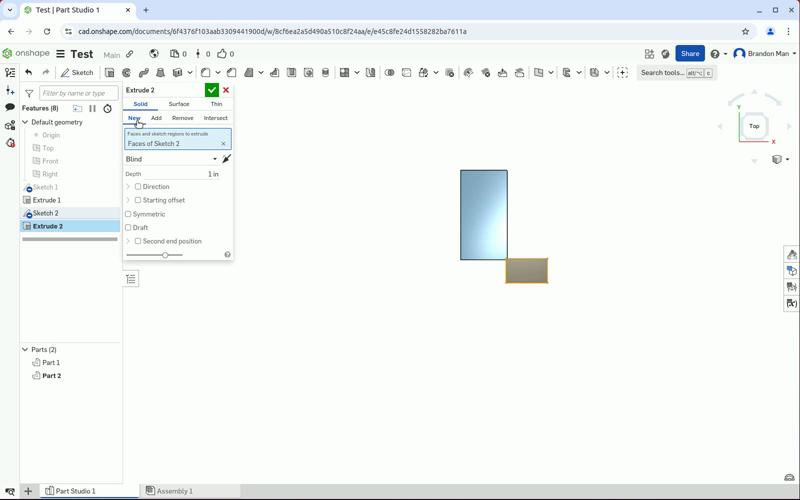
key(tab, 4)
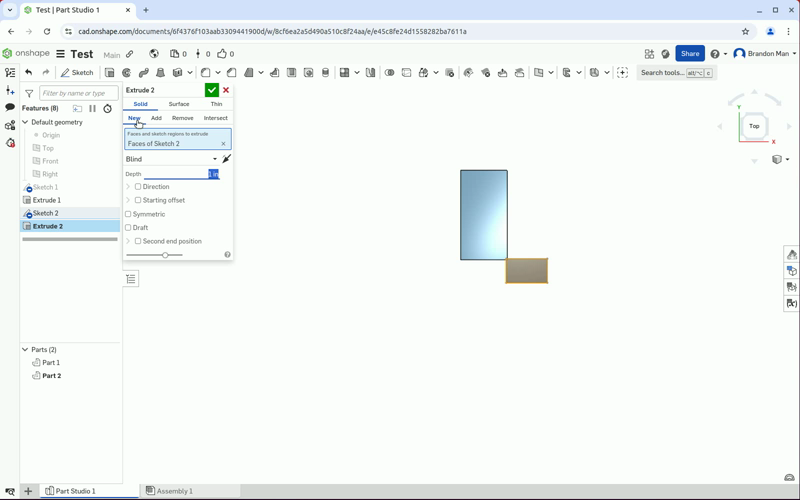
text(8.666)
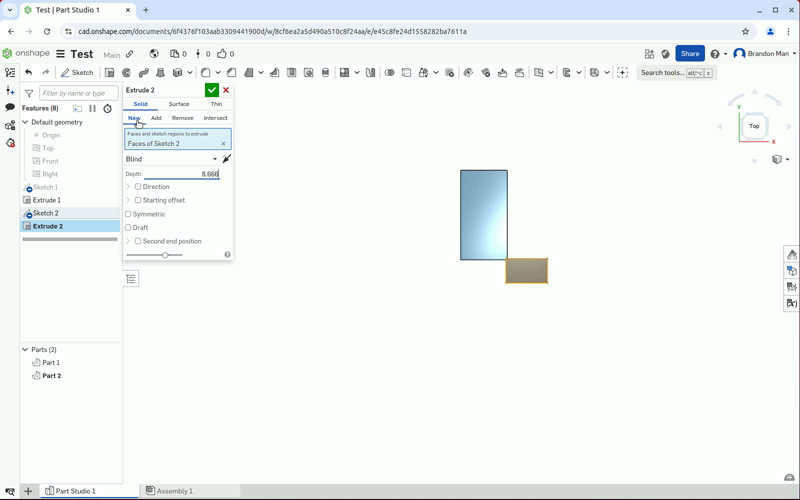
key(enter)
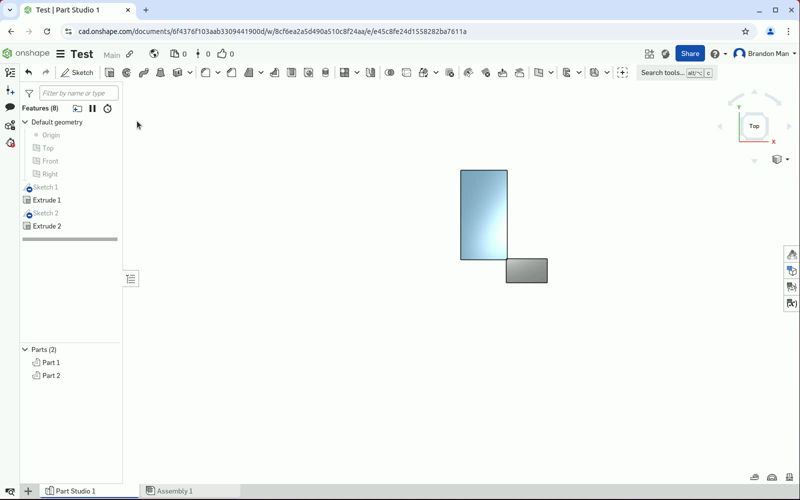
key(shift+h)
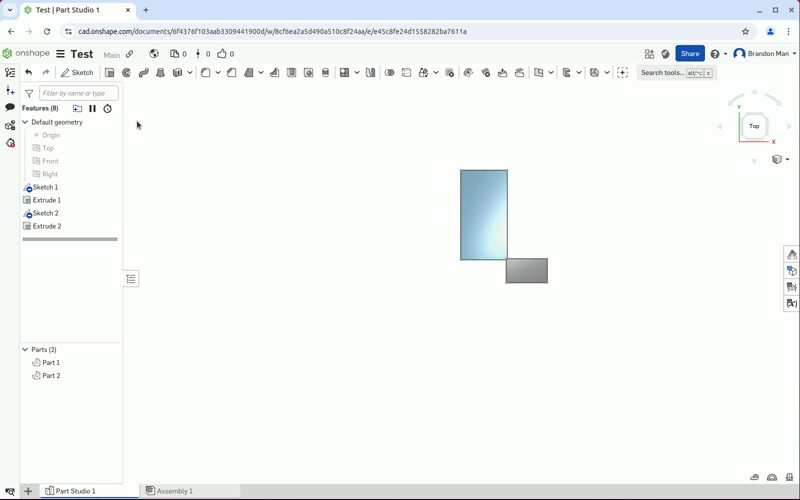
key(shift+h)
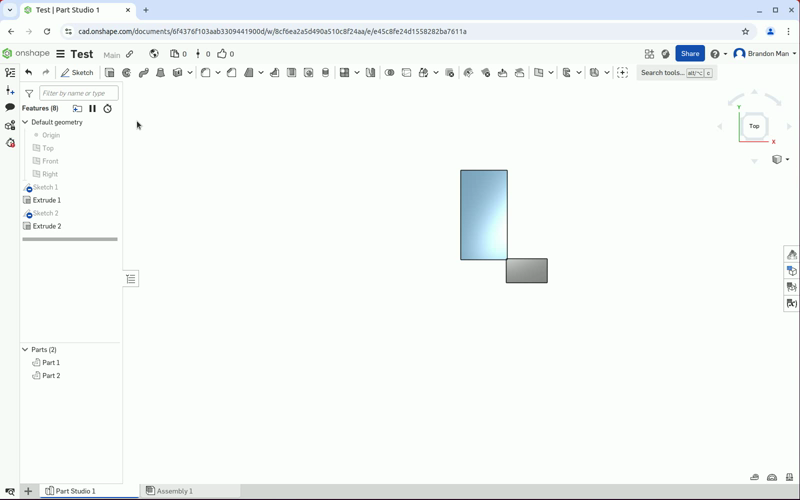
mouse_move(73, 189)
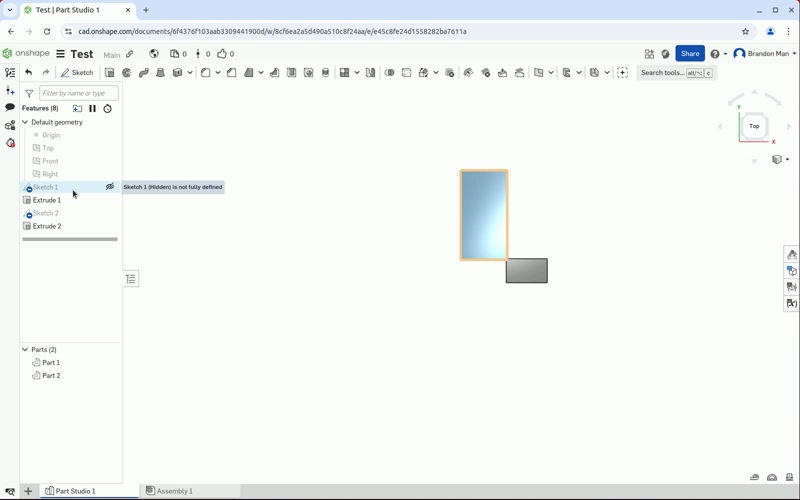
click(73, 189)
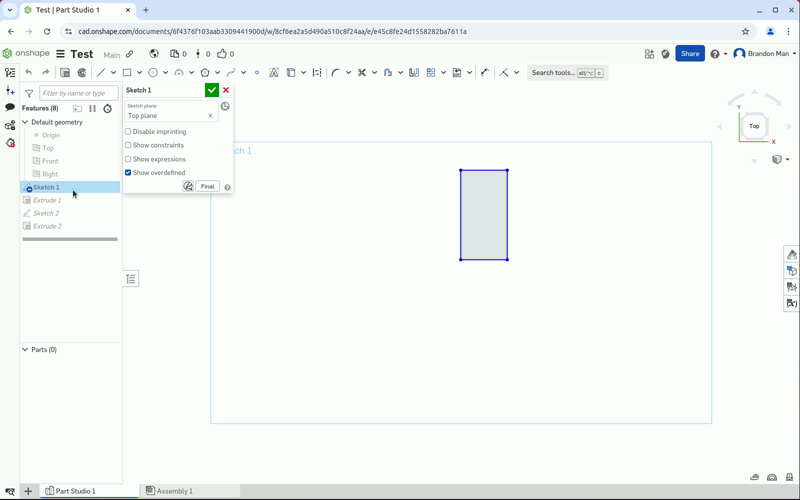
mouse_move(229, 92)
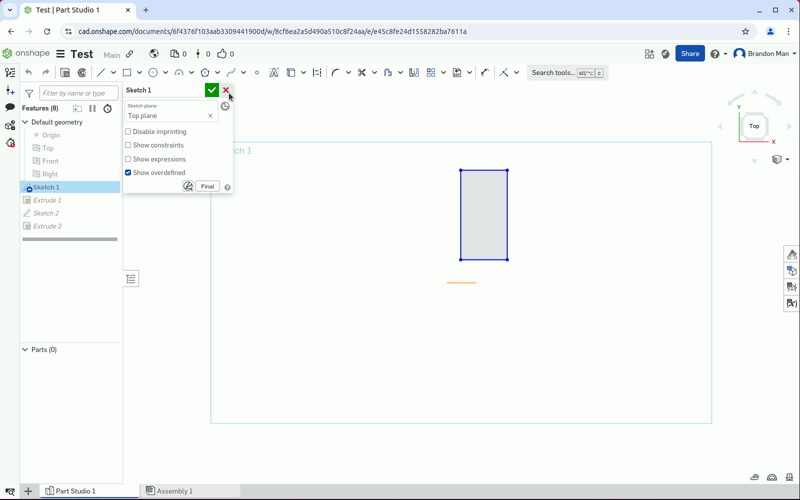
click(229, 92)
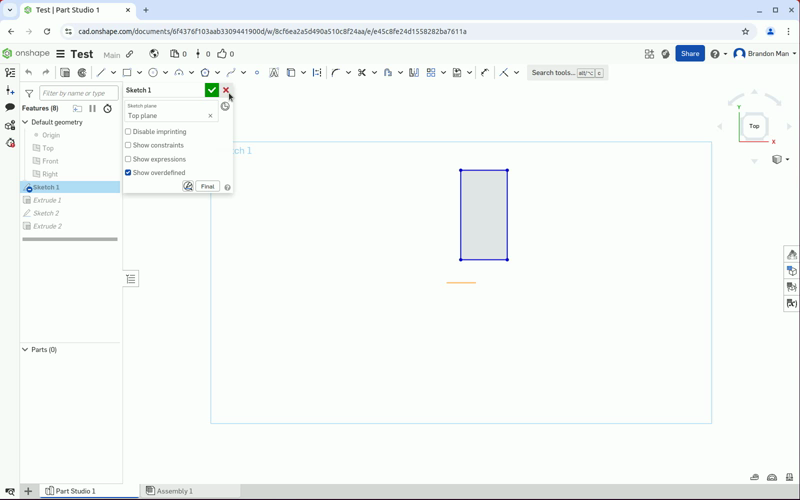
key(shift+s)
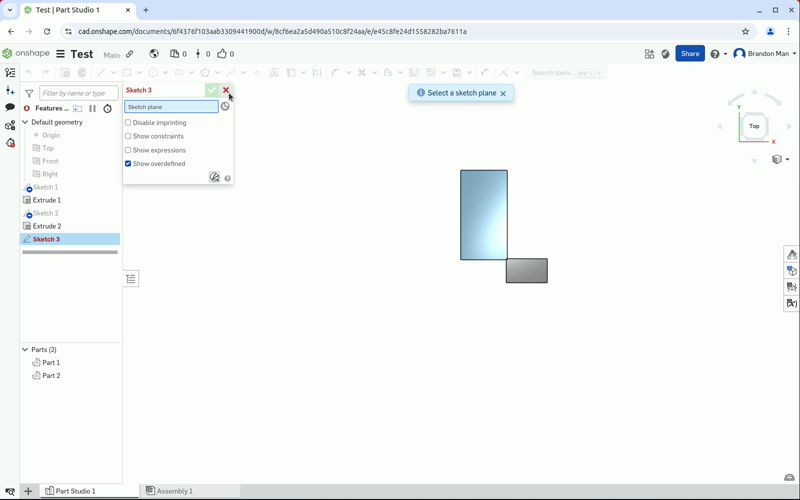
mouse_move(73, 150)
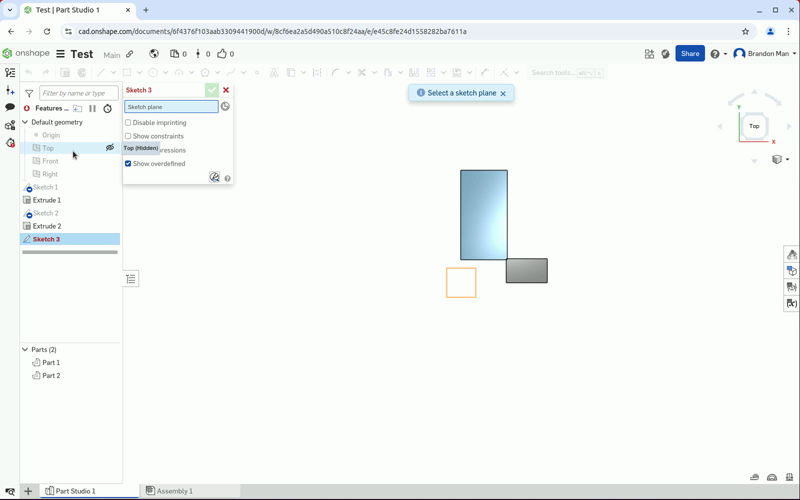
click(73, 150)
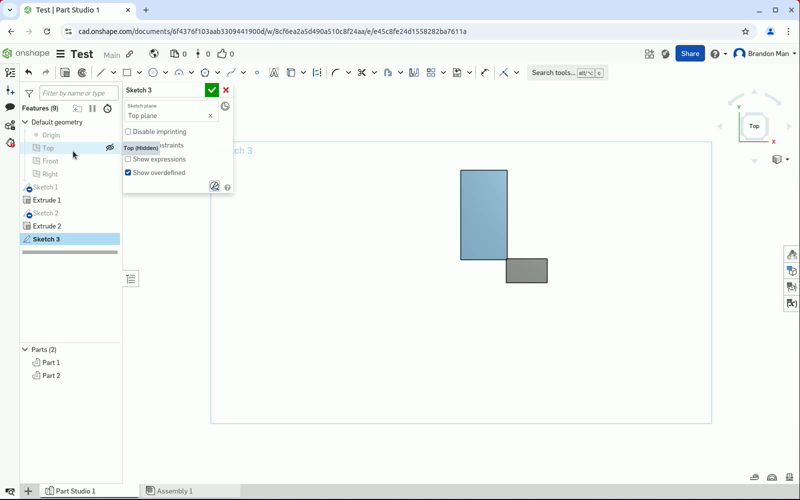
mouse_move(73, 352)
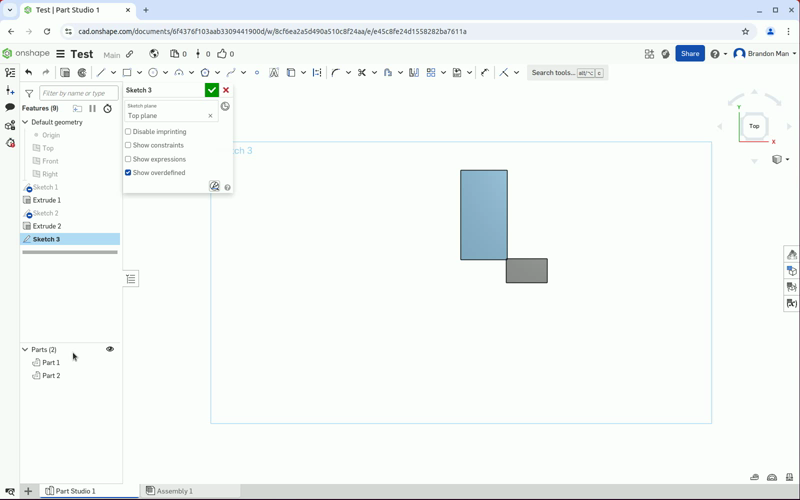
key(y)
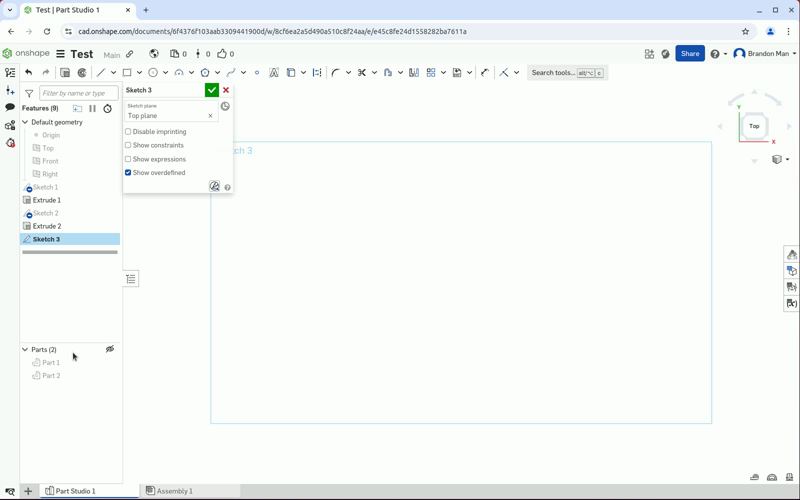
key(l)
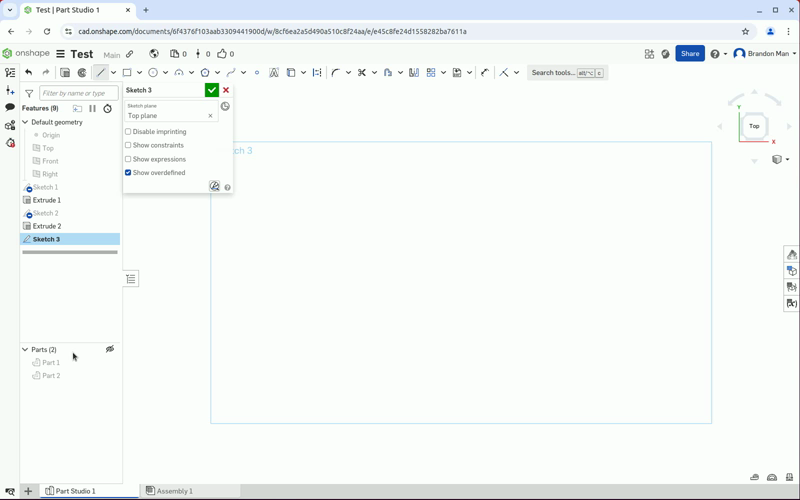
key_down(shift)
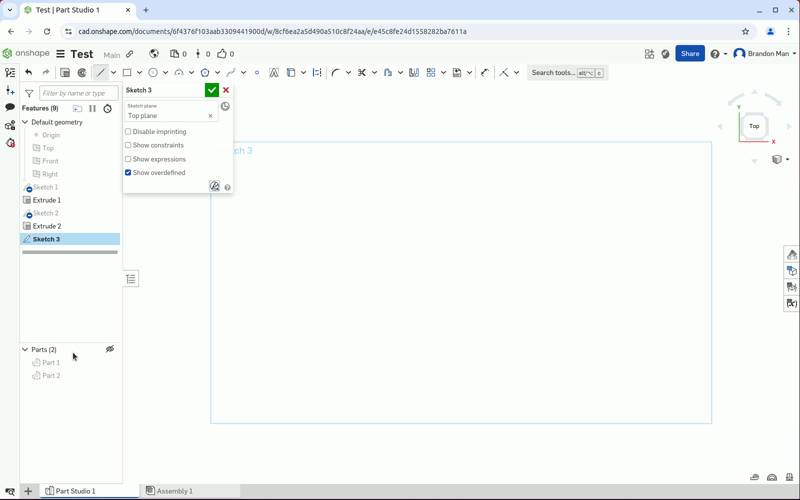
mouse_move(460, 282)
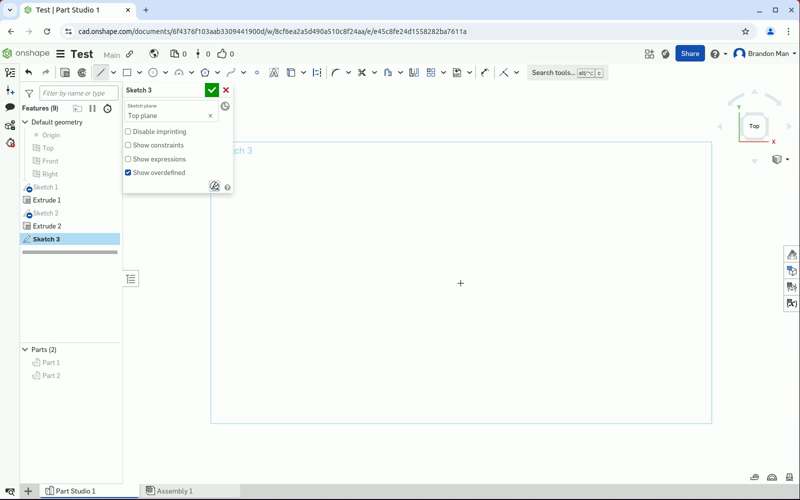
click(460, 282)
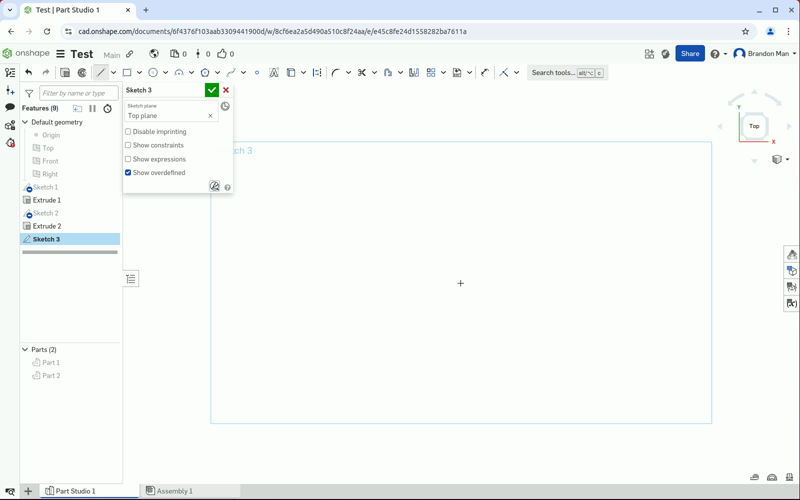
key_up(shift)
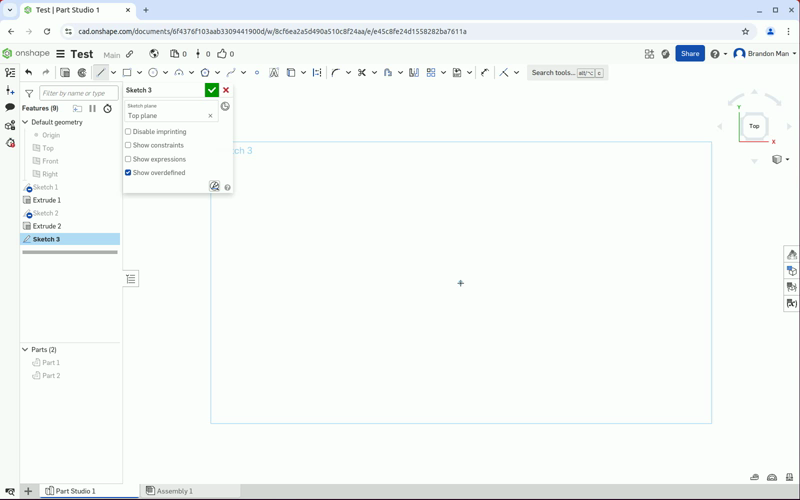
key_down(shift)
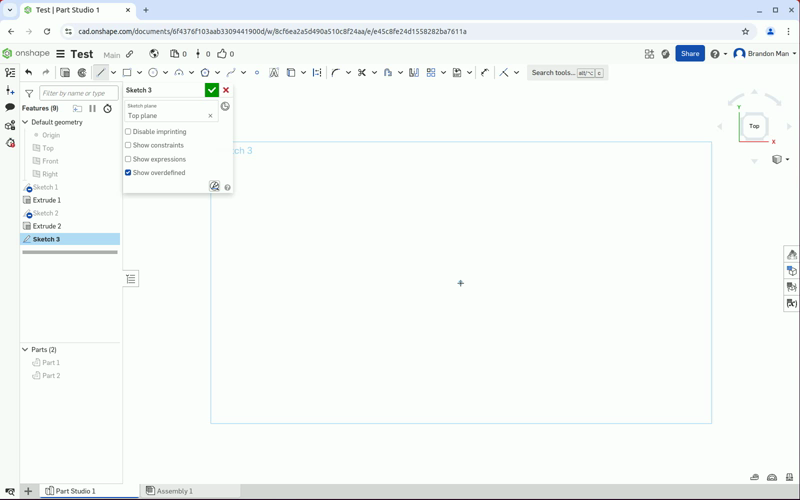
mouse_move(490, 282)
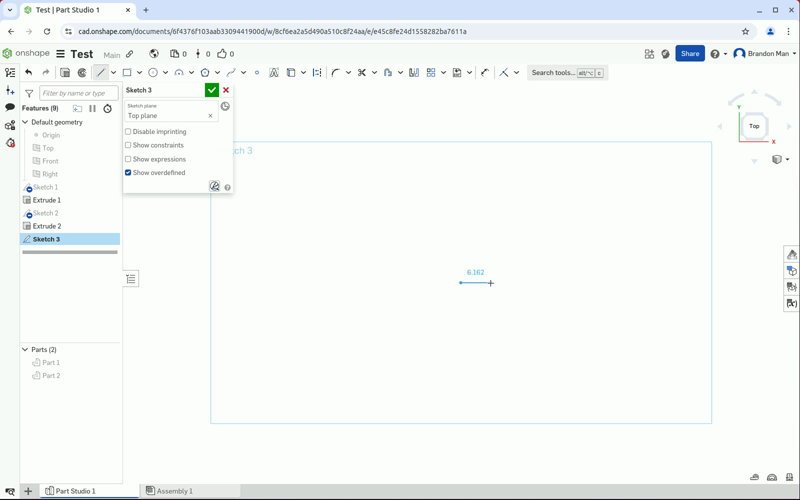
mouse_move(507, 282)
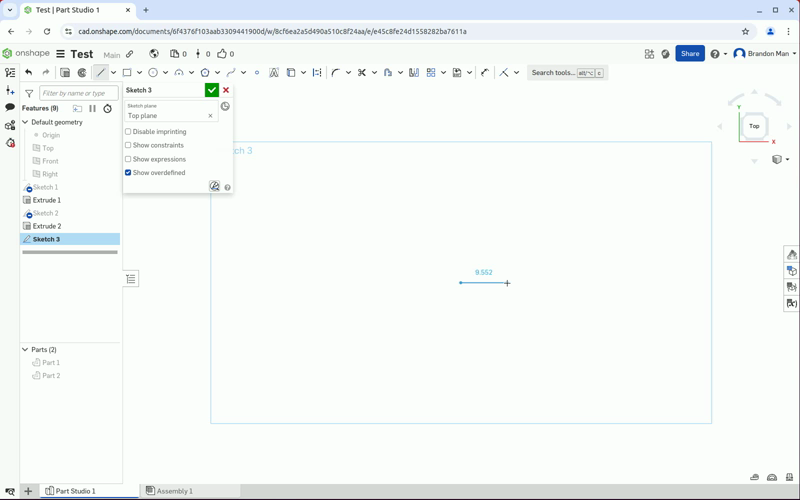
click(507, 282)
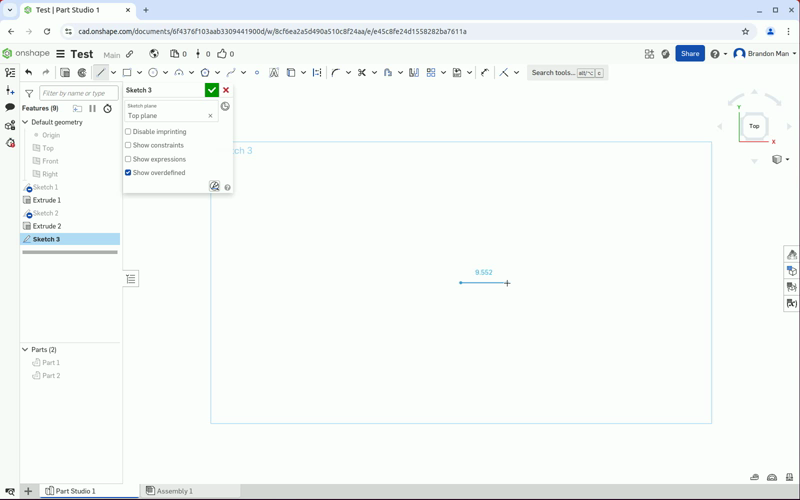
key_up(shift)
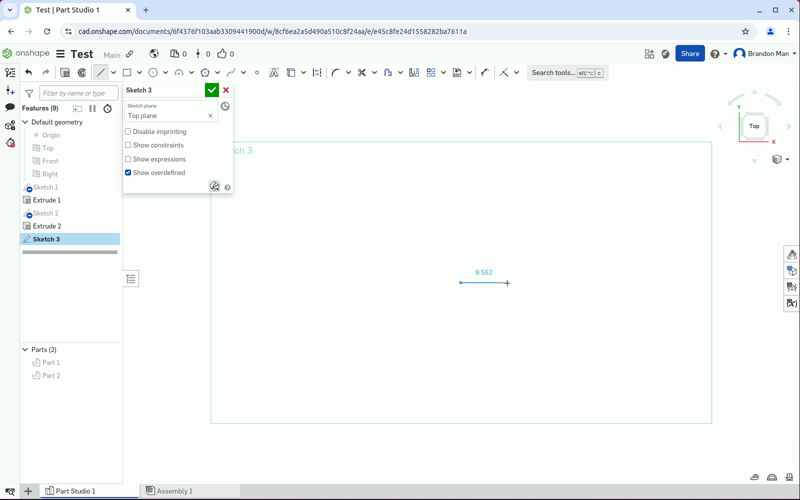
key_down(shift)
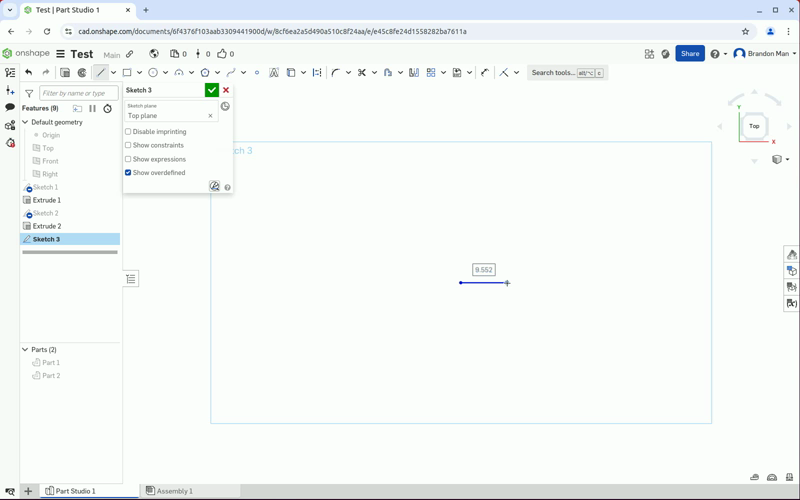
mouse_move(537, 282)
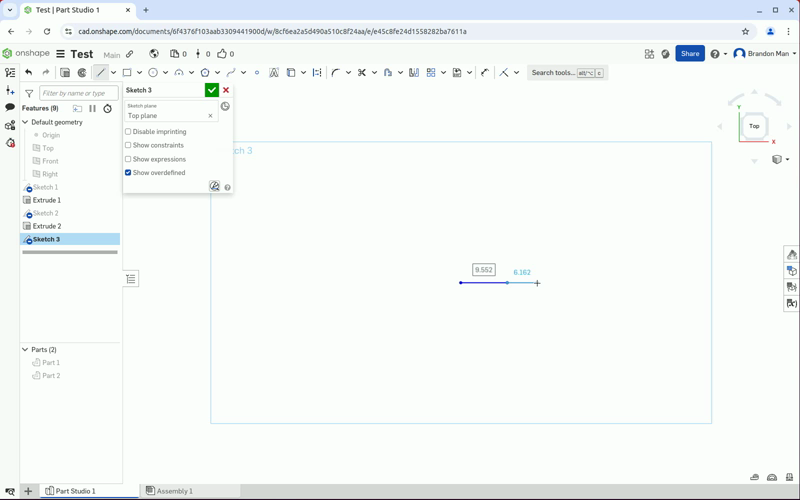
mouse_move(507, 259)
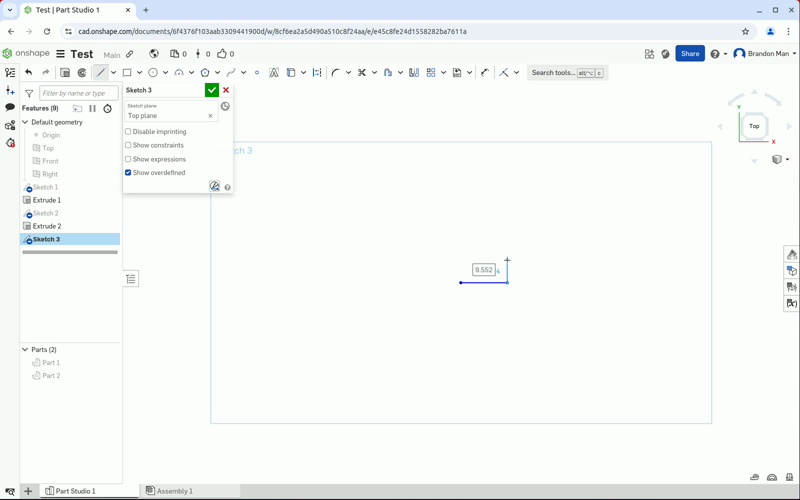
click(507, 259)
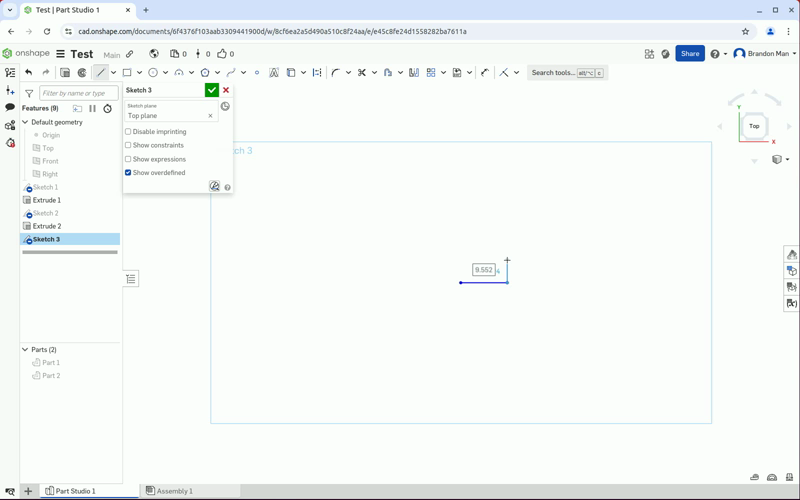
key_up(shift)
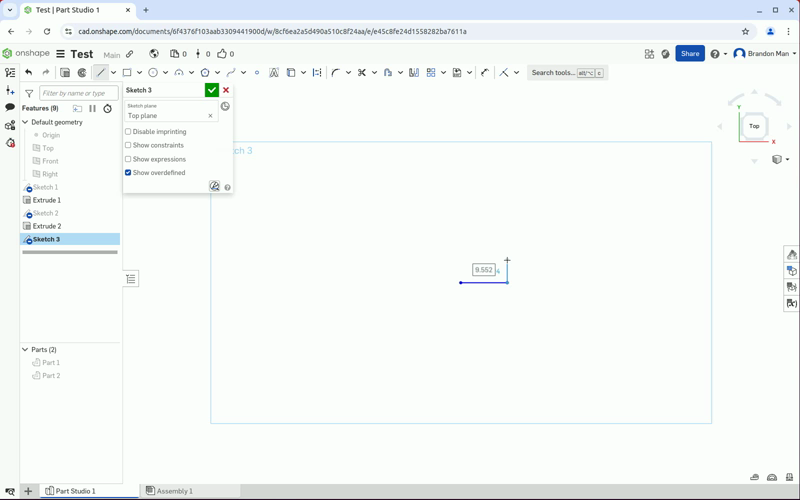
key_down(shift)
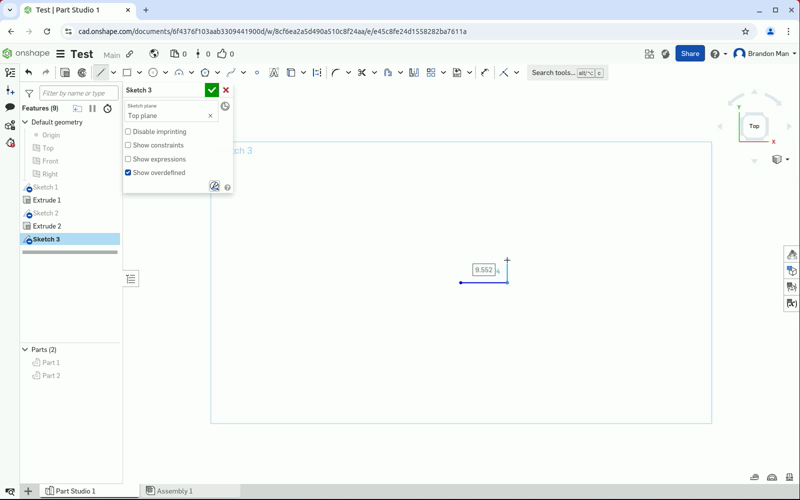
mouse_move(537, 259)
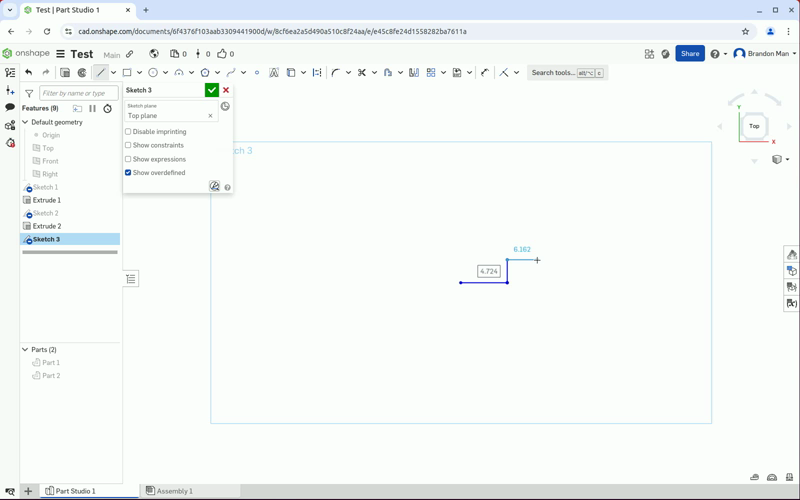
mouse_move(460, 259)
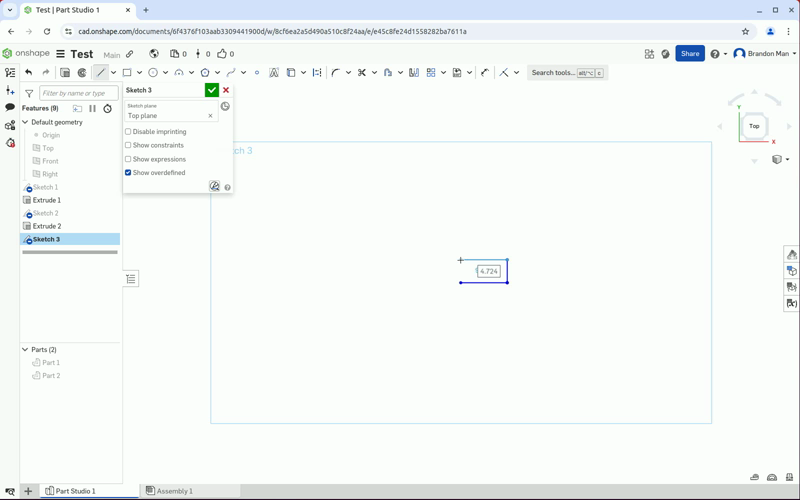
click(460, 259)
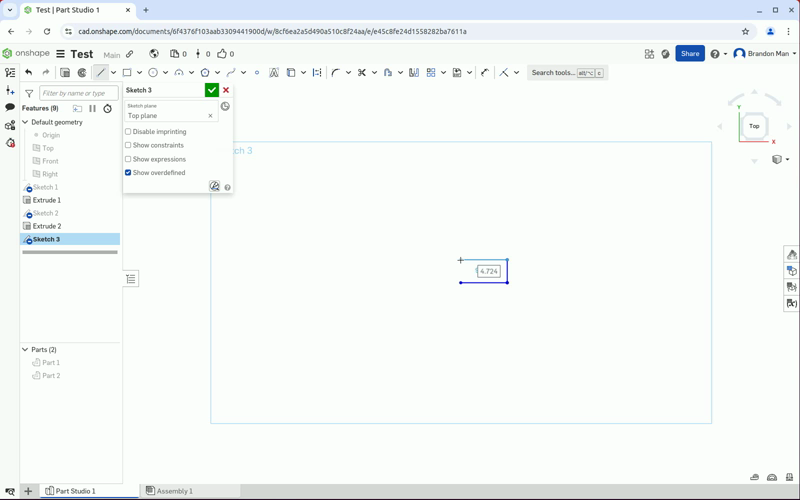
key_up(shift)
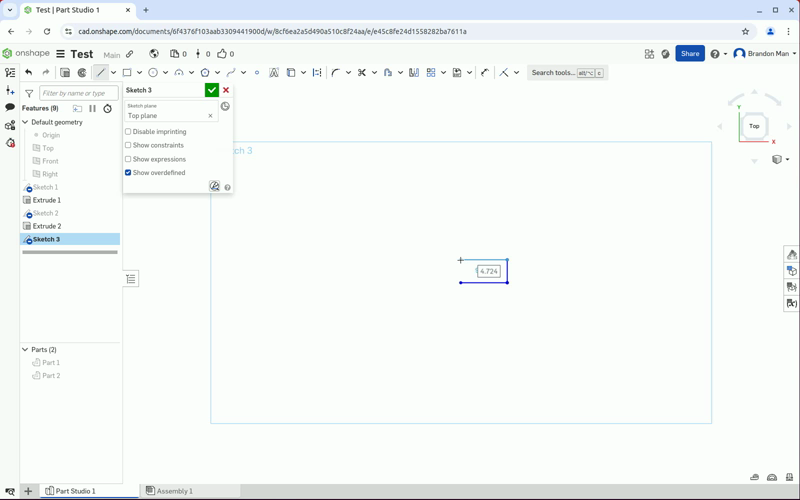
mouse_move(490, 259)
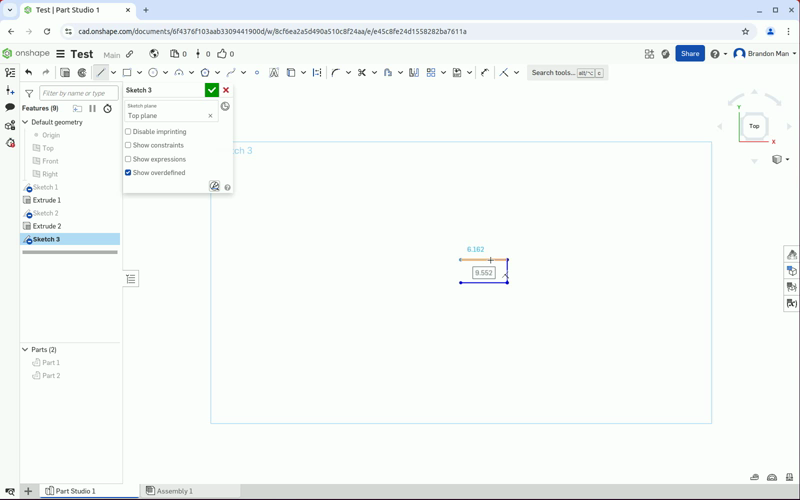
key_down(shift)
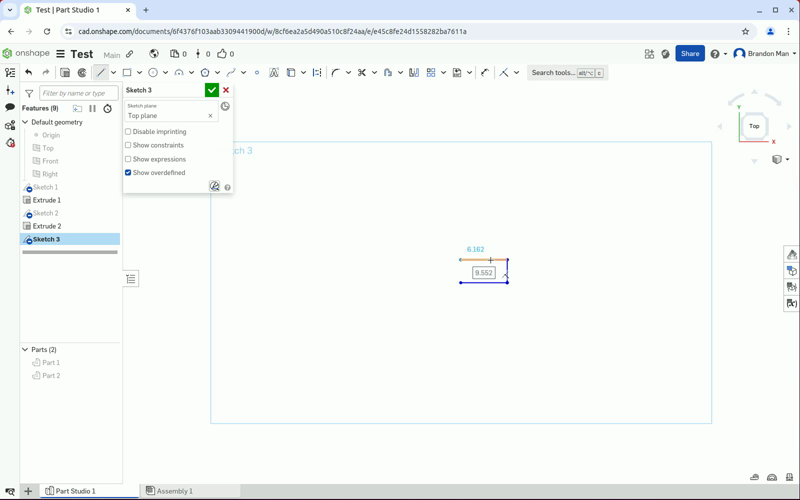
mouse_move(460, 282)
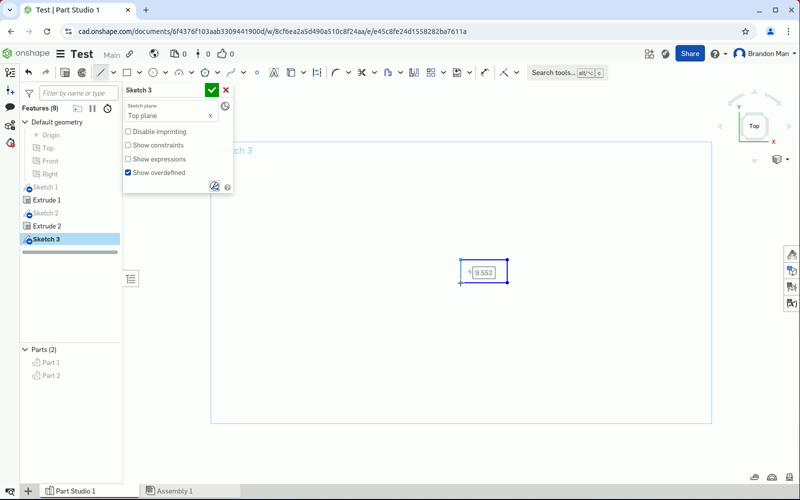
key_up(shift)
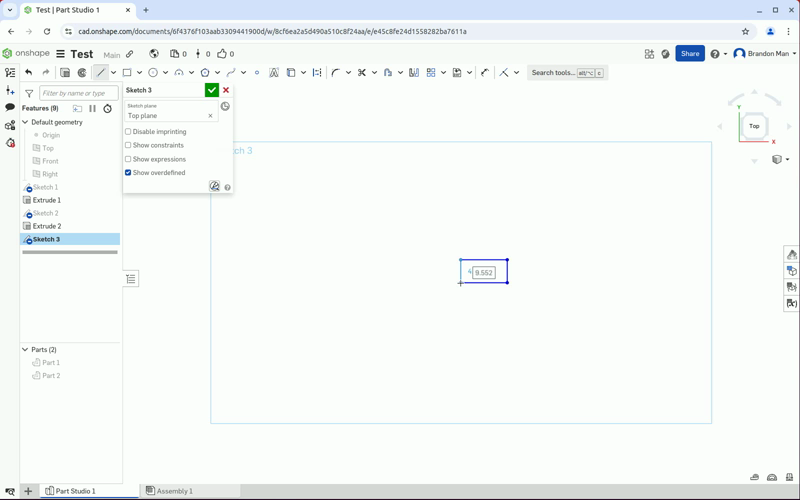
click(460, 282)
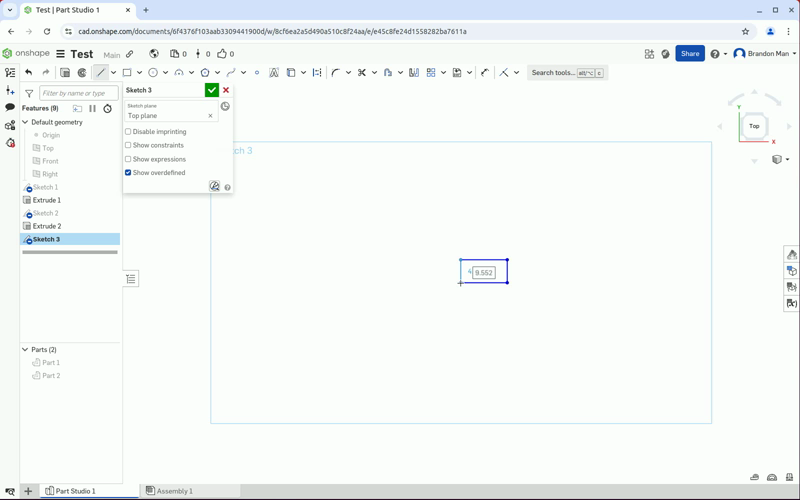
key(esc)
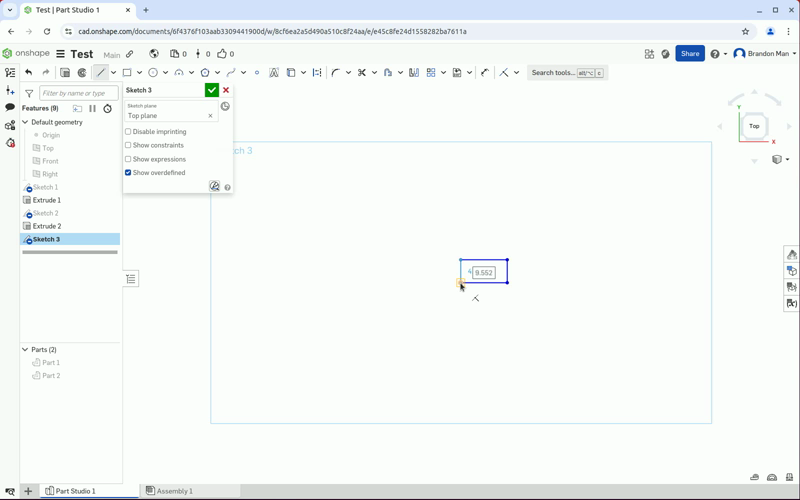
mouse_move(464, 272)
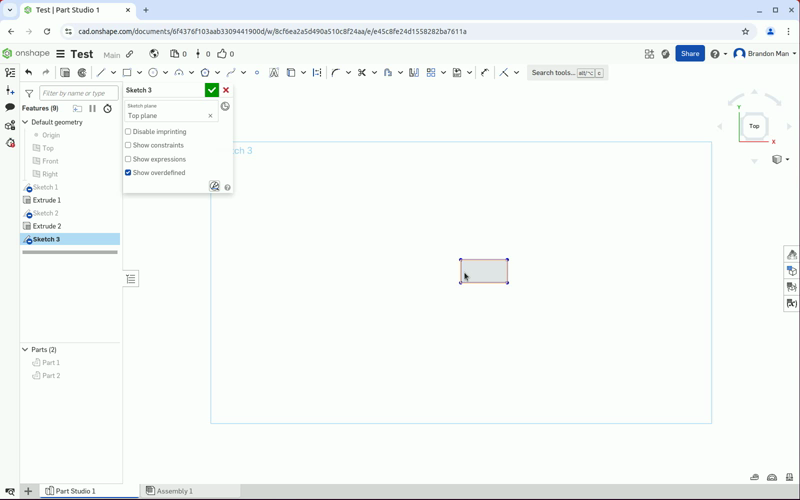
scroll(6)
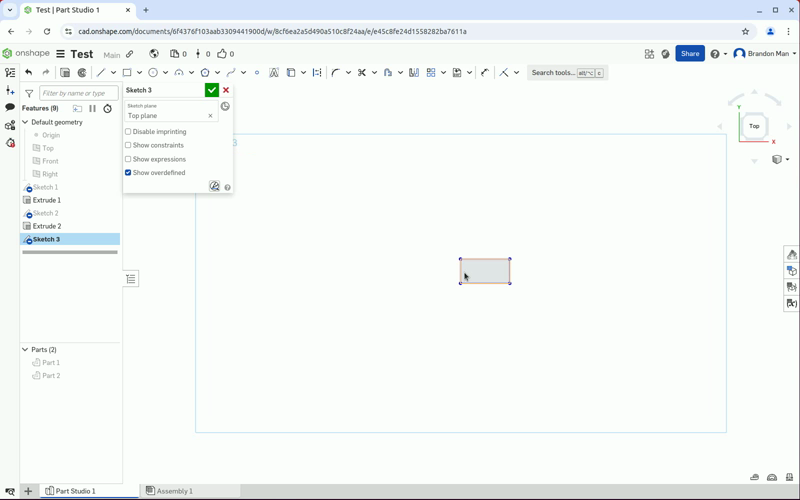
scroll(6)
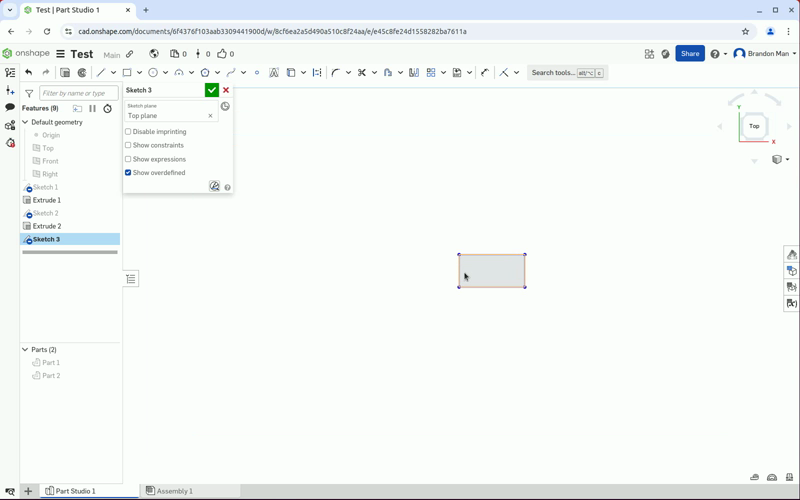
scroll(6)
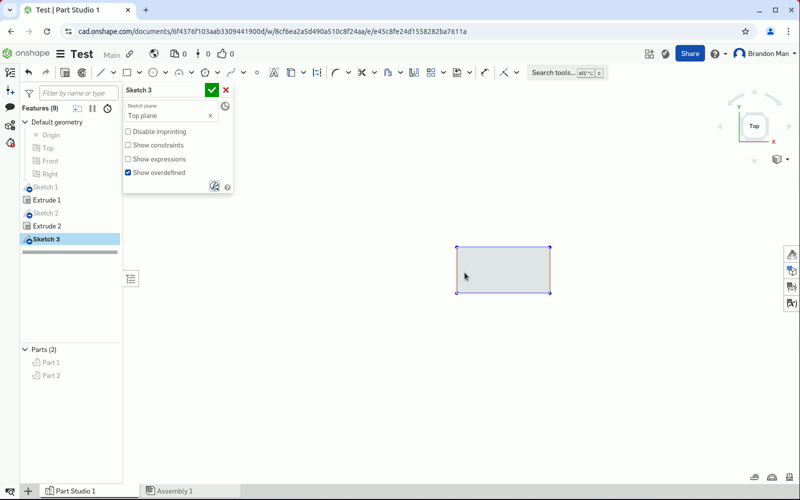
scroll(6)
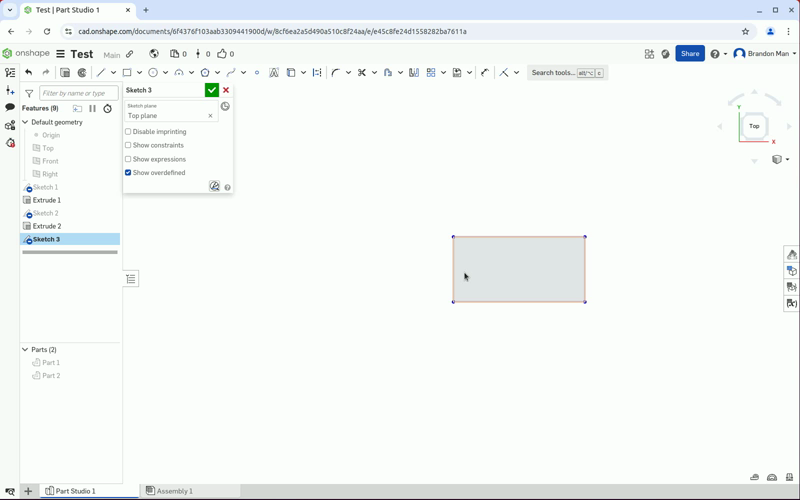
scroll(6)
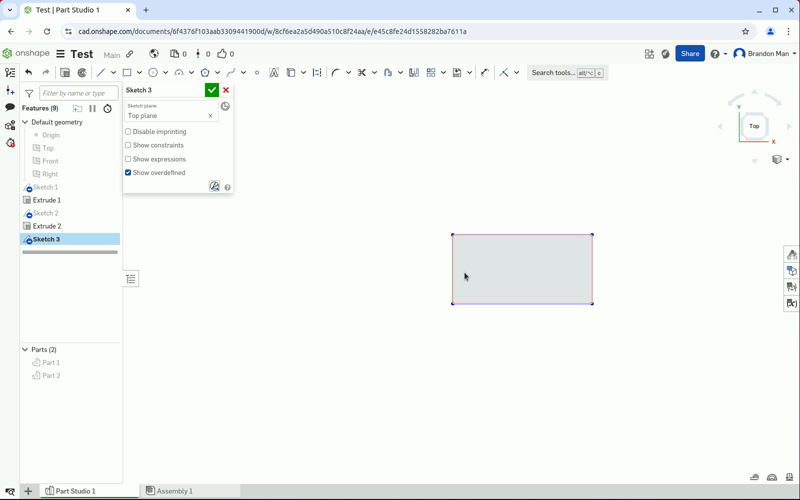
scroll(6)
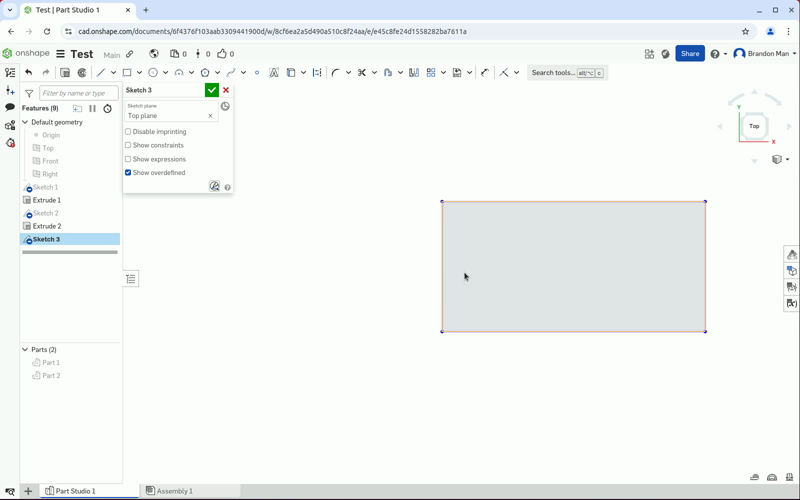
scroll(6)
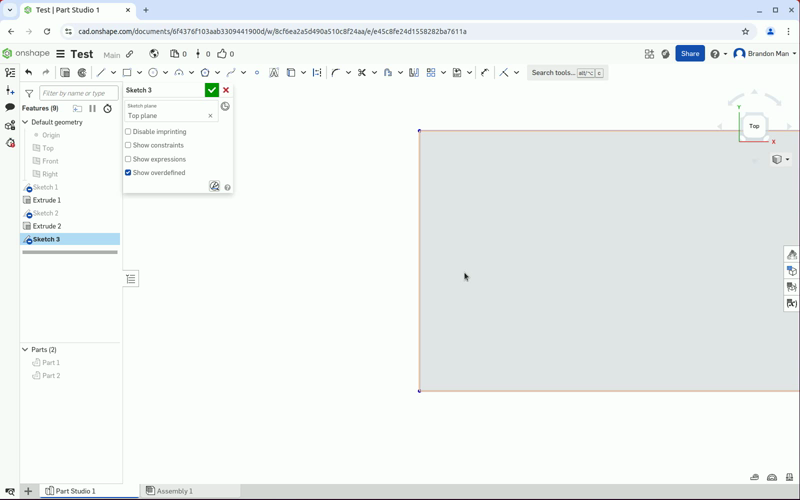
click(464, 272)
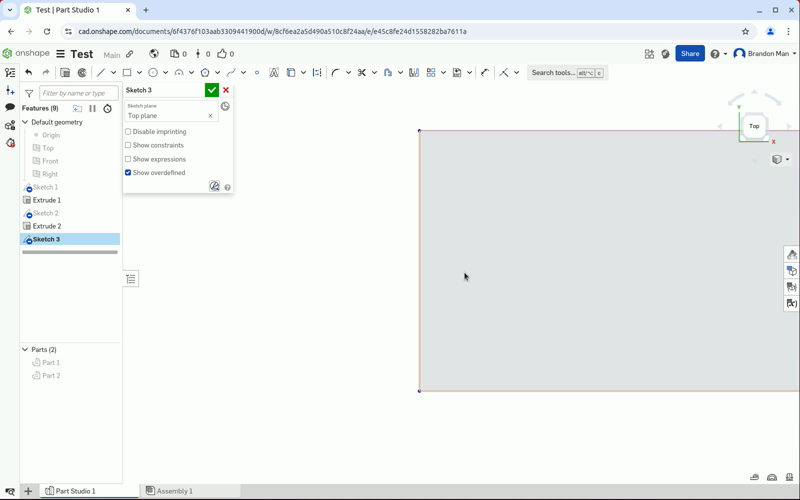
scroll(-6)
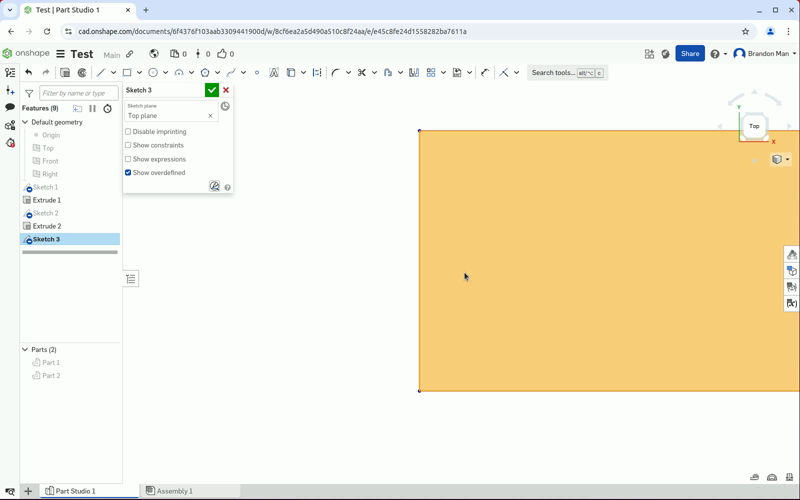
scroll(-6)
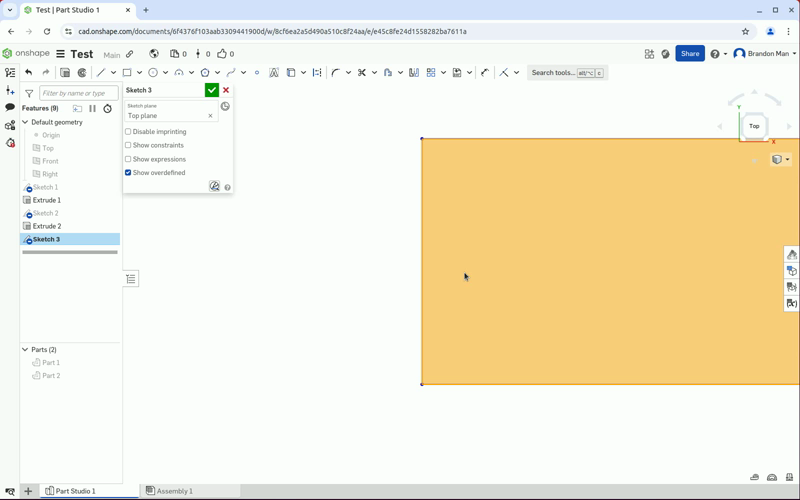
scroll(-6)
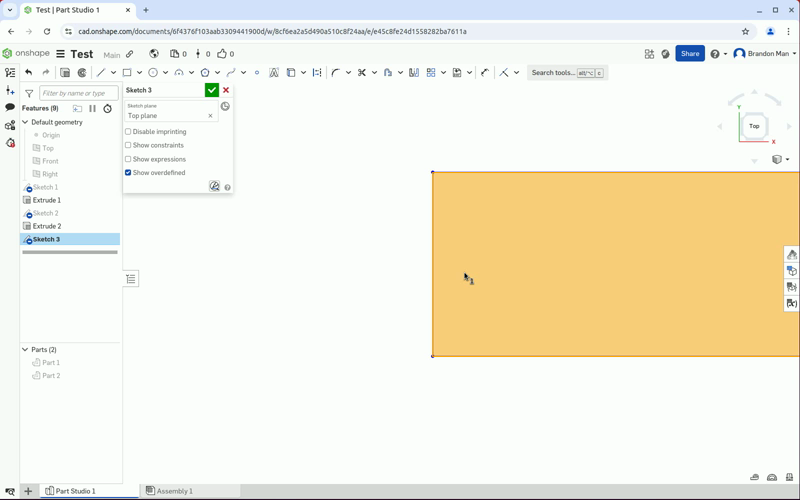
scroll(-6)
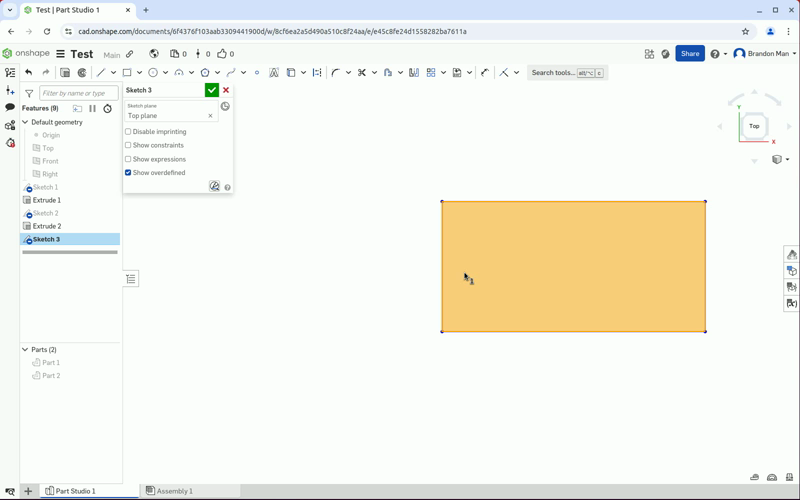
scroll(-6)
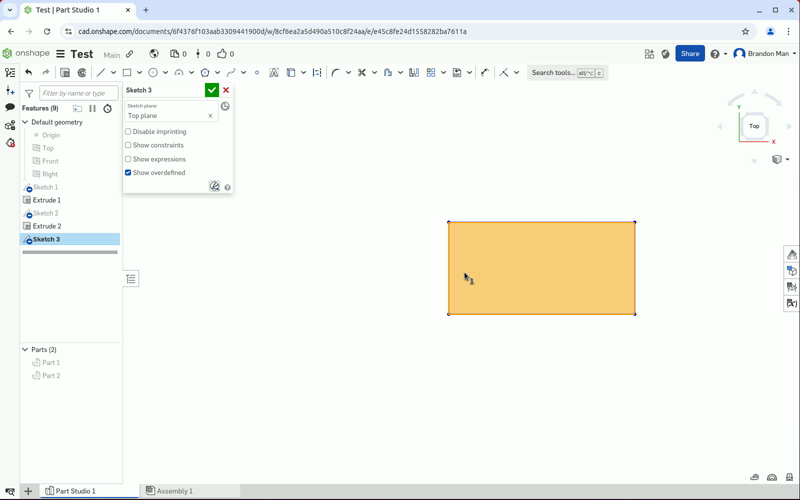
scroll(-6)
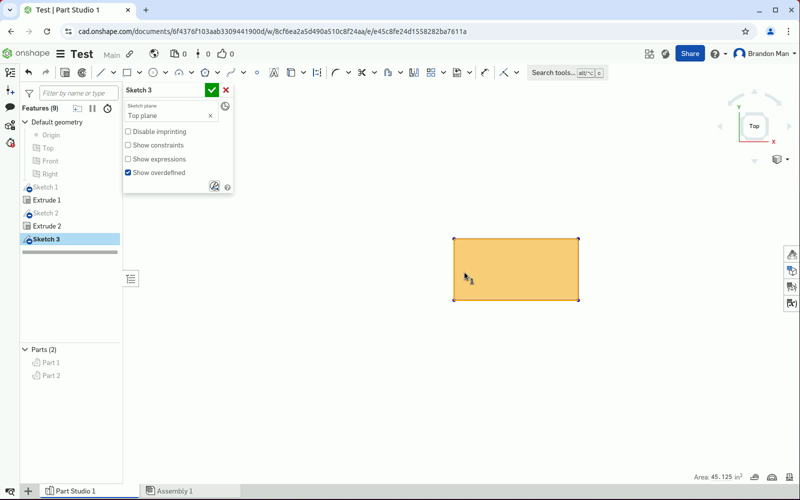
scroll(-6)
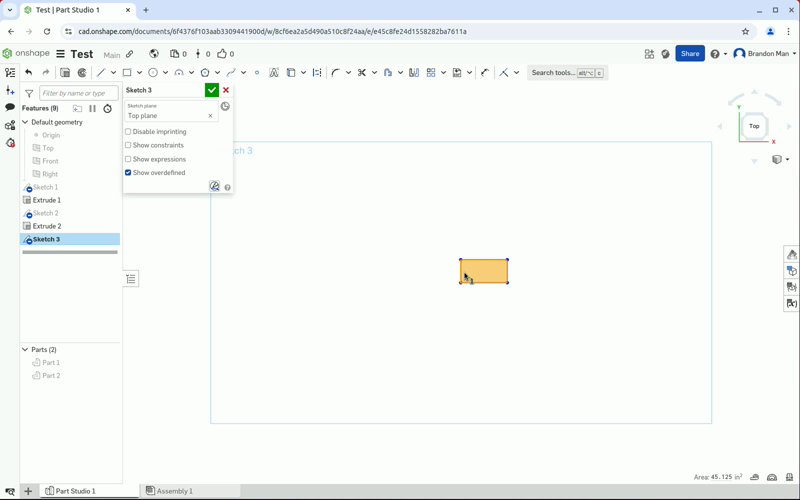
mouse_move(73, 352)
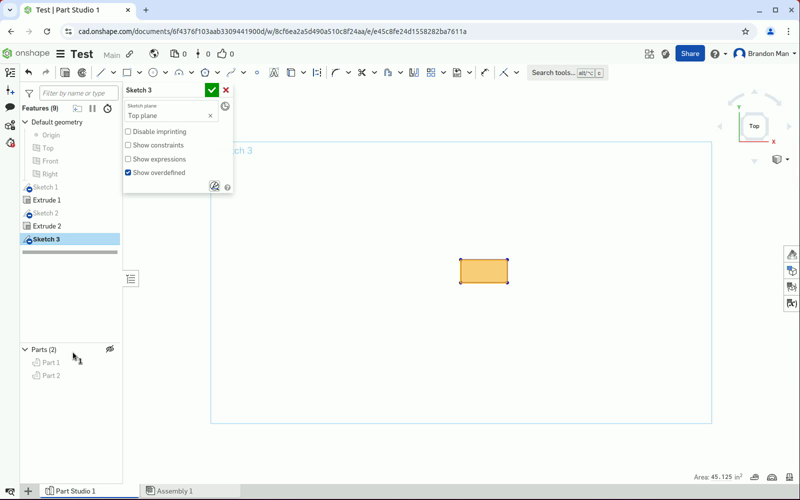
key(shift+y)
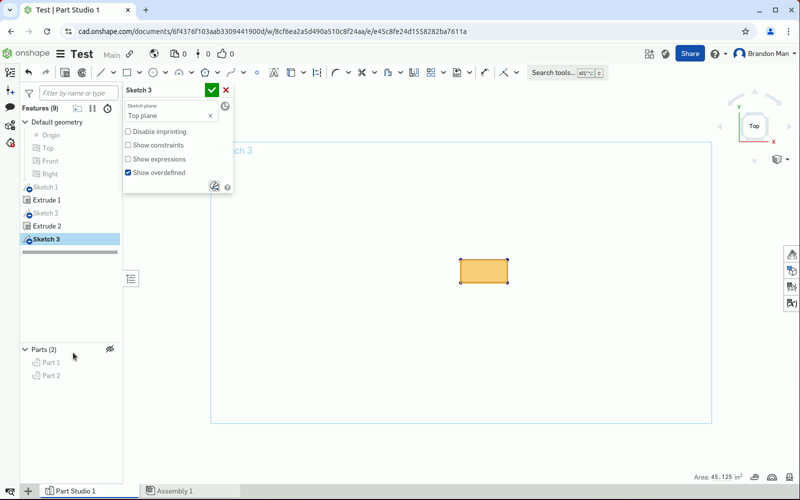
key(shift+e)
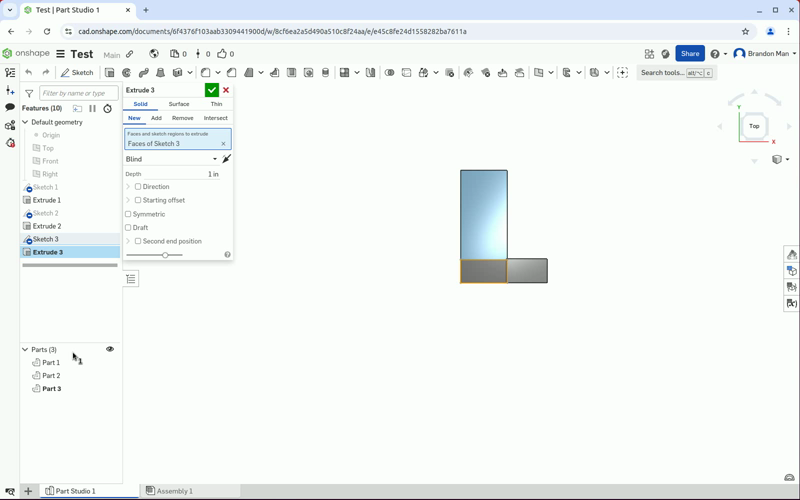
mouse_move(143, 106)
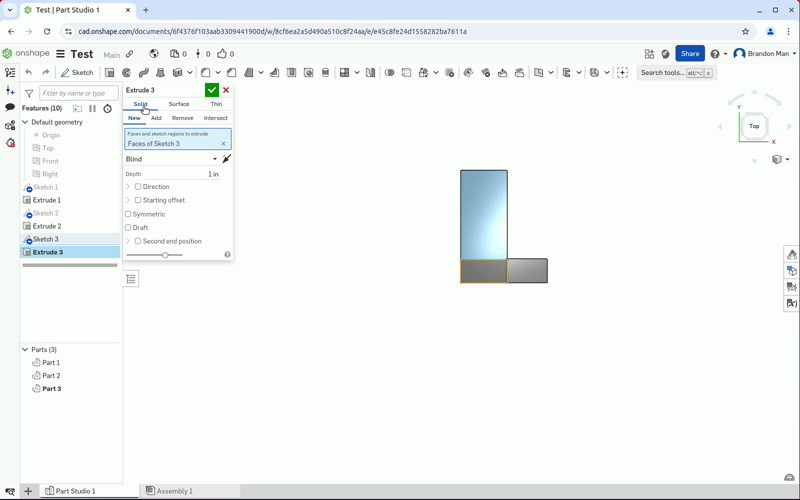
click(143, 106)
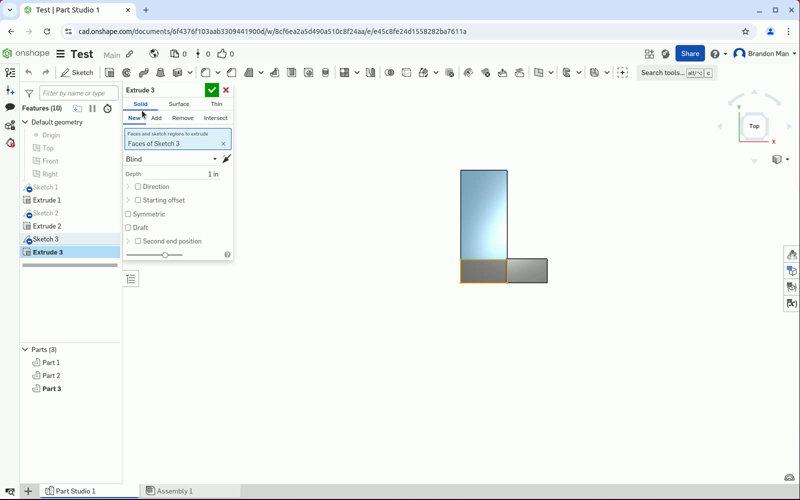
mouse_move(137, 120)
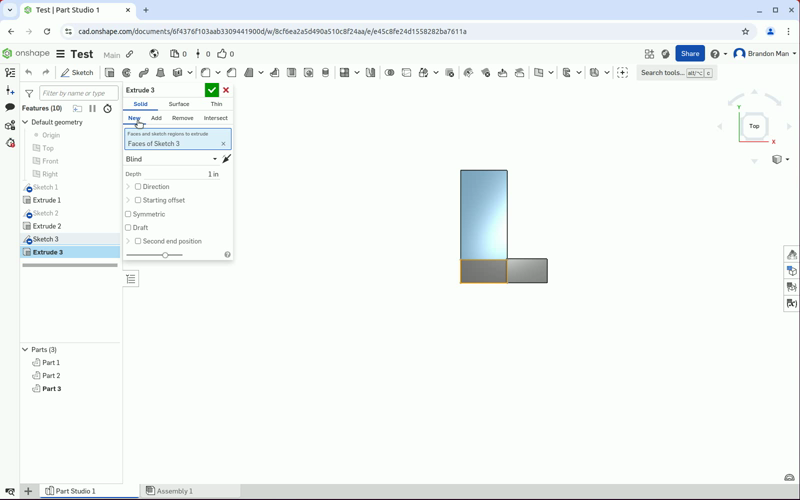
click(137, 120)
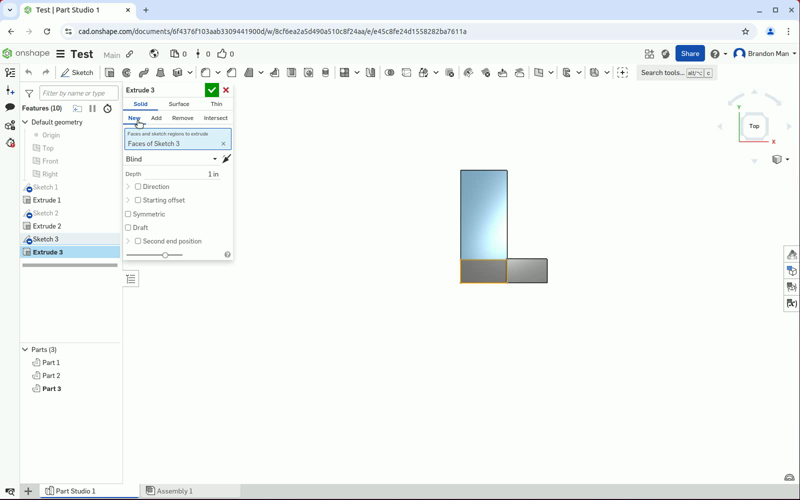
key(tab, 4)
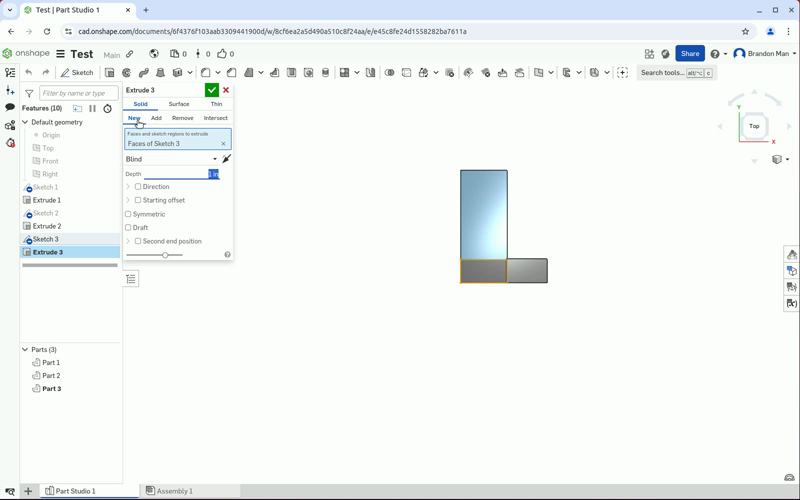
text(8.666)
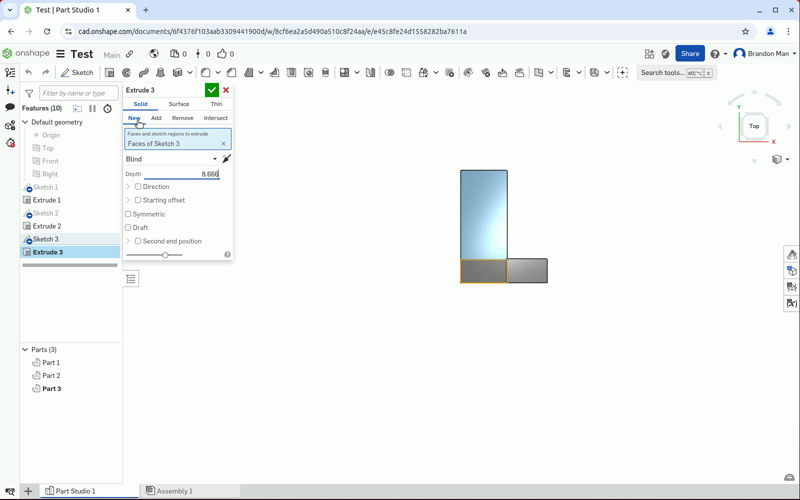
key(enter)
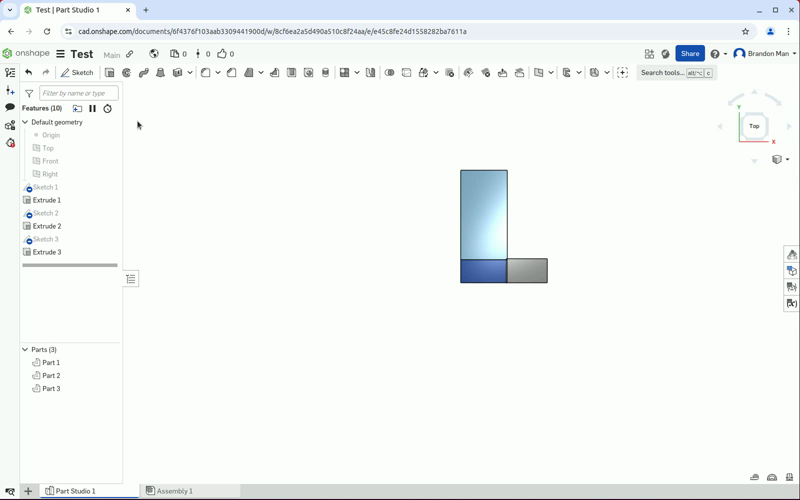
key(shift+h)
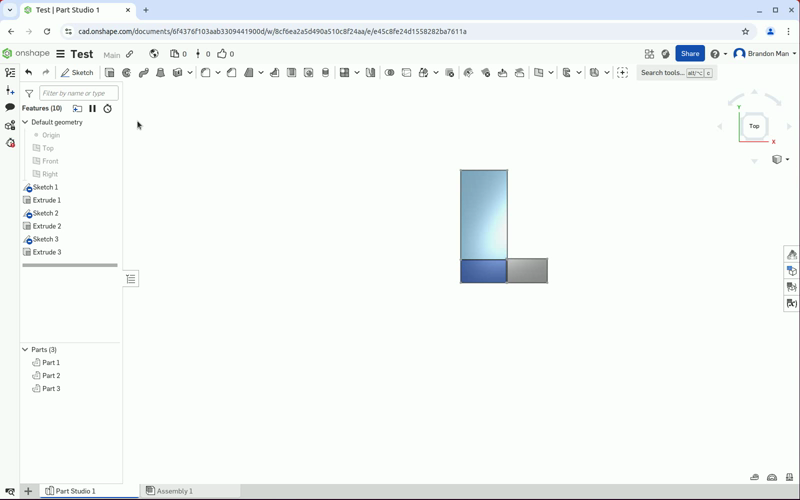
key(shift+h)
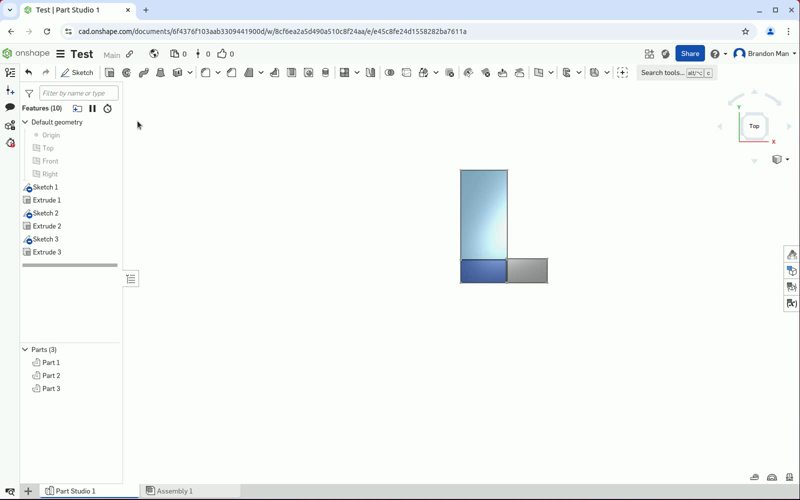
key(shift+7)
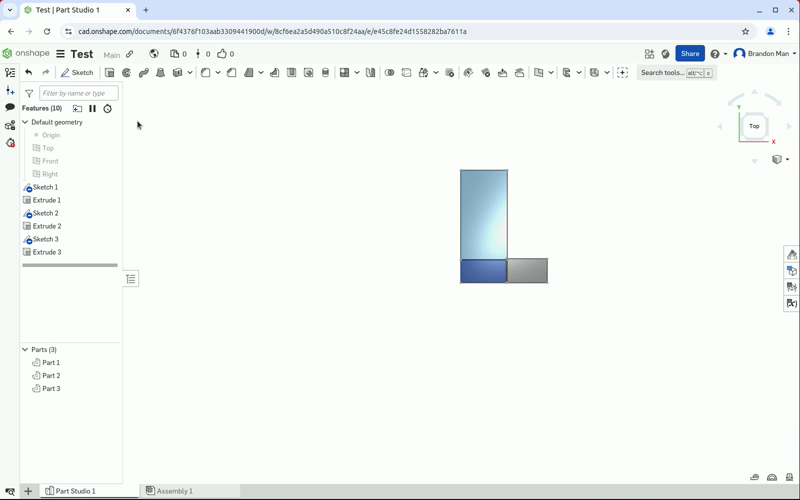
key(up, 3)
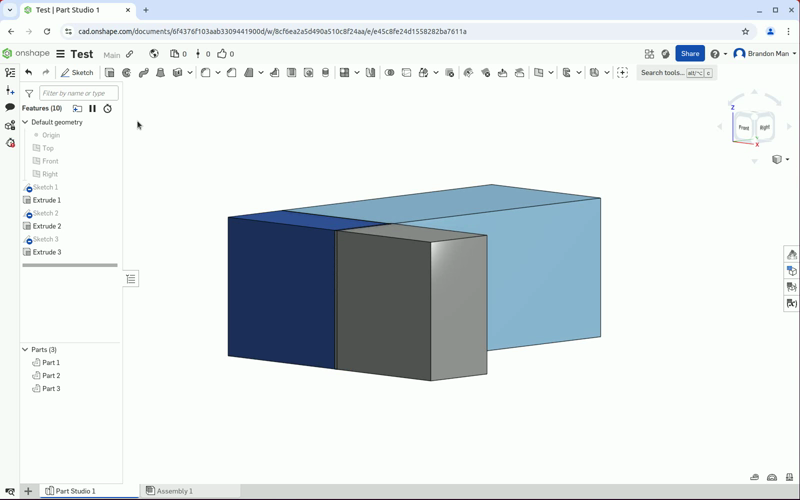
key(left, 3)
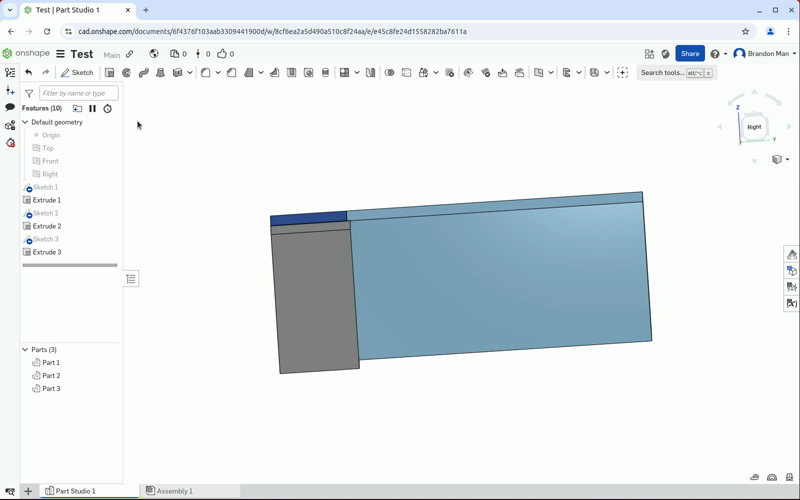
key(right, 3)
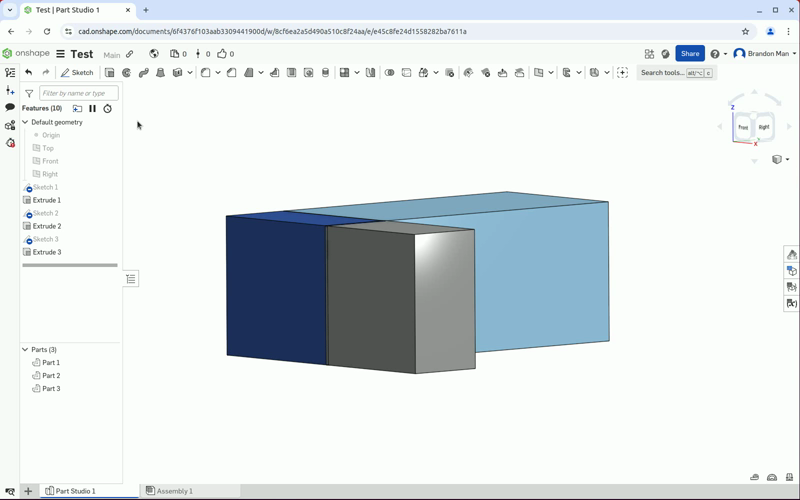
key(down, 3)
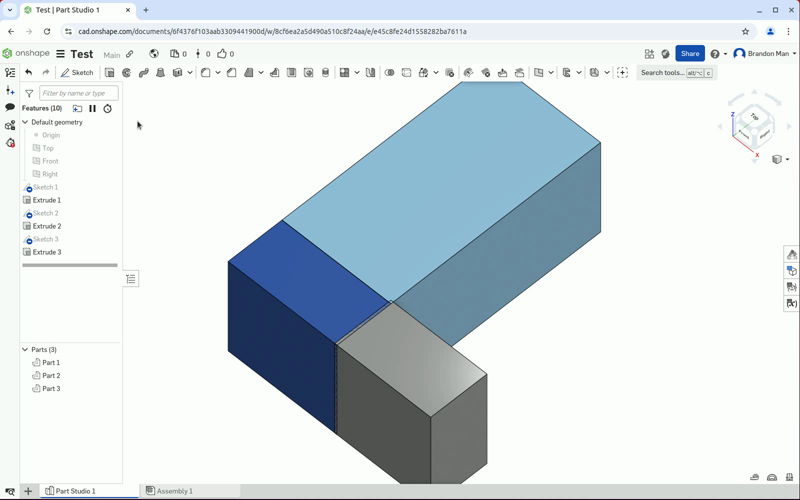
mouse_move(73, 189)
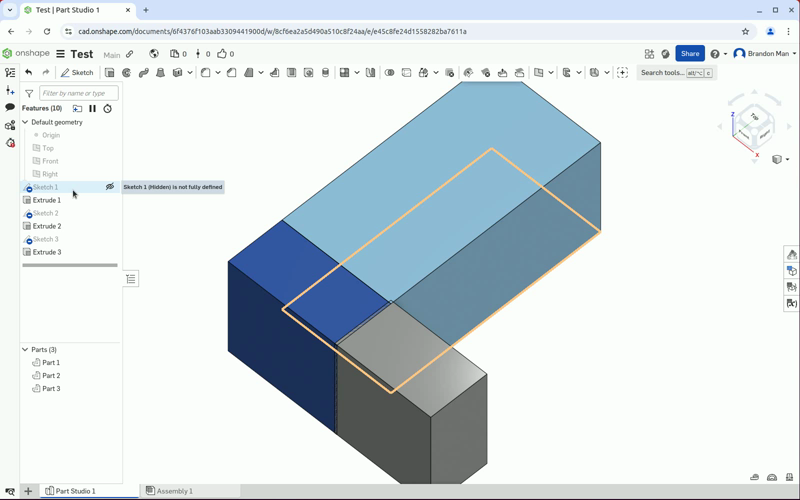
click(73, 189)